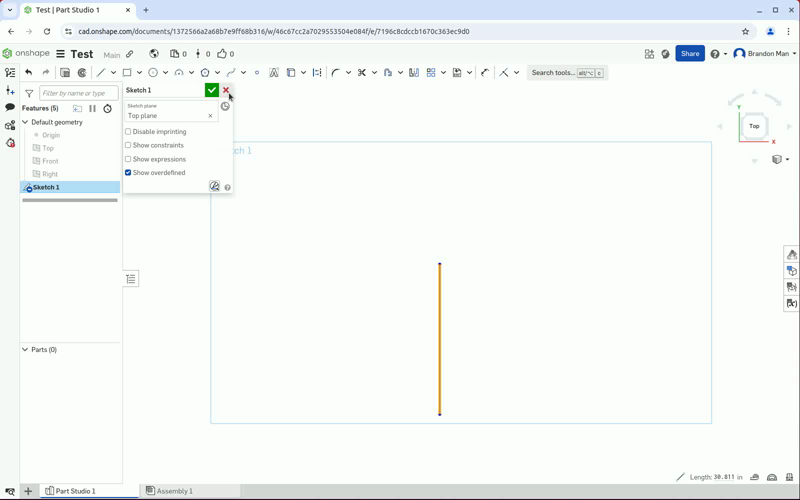
key(shift+h)
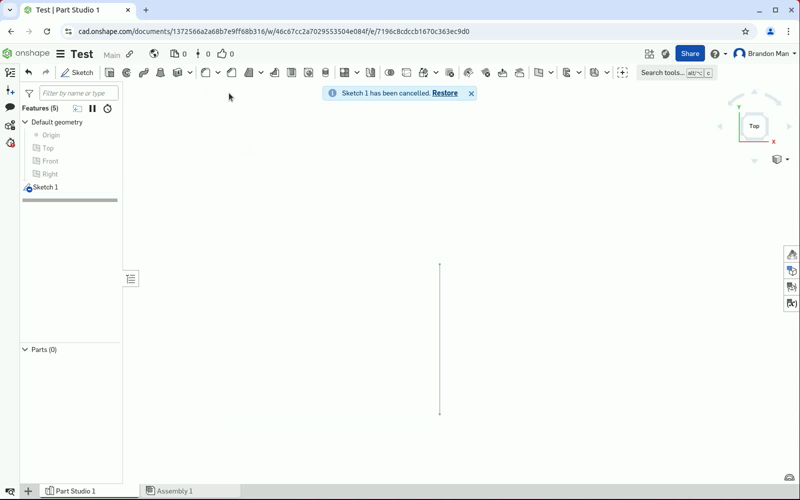
key(shift+s)
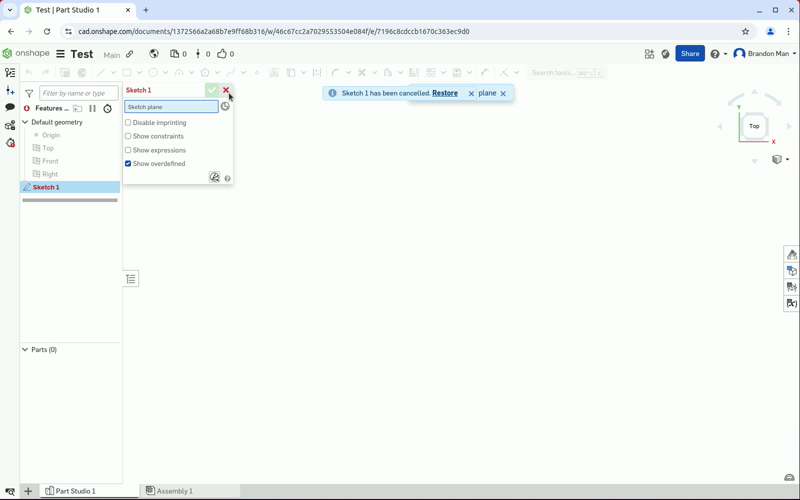
mouse_move(73, 150)
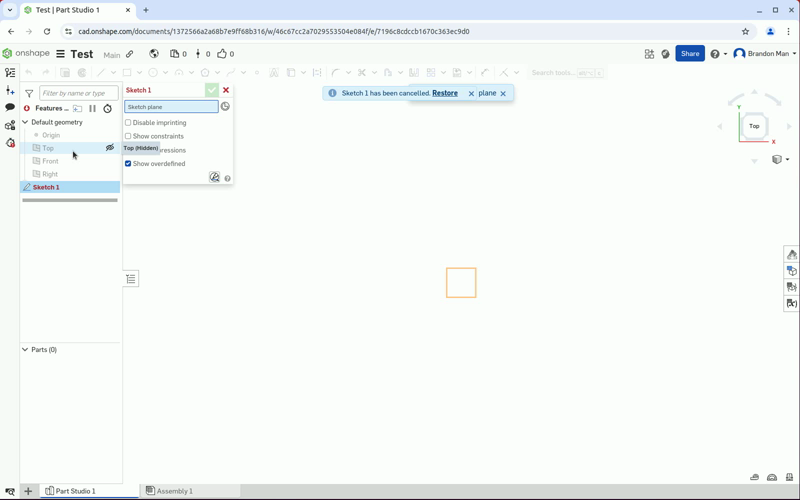
click(73, 150)
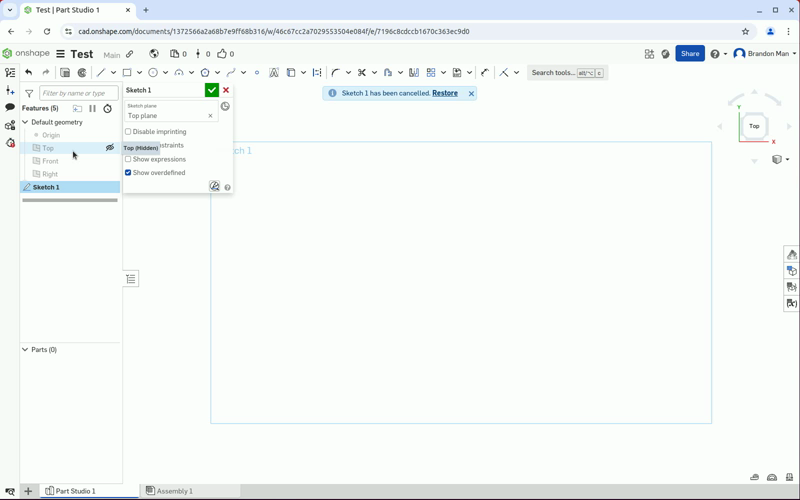
mouse_move(73, 352)
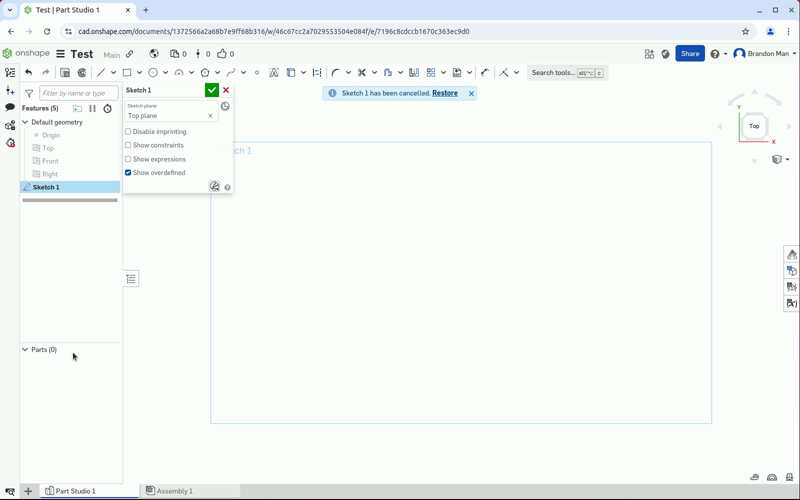
key(y)
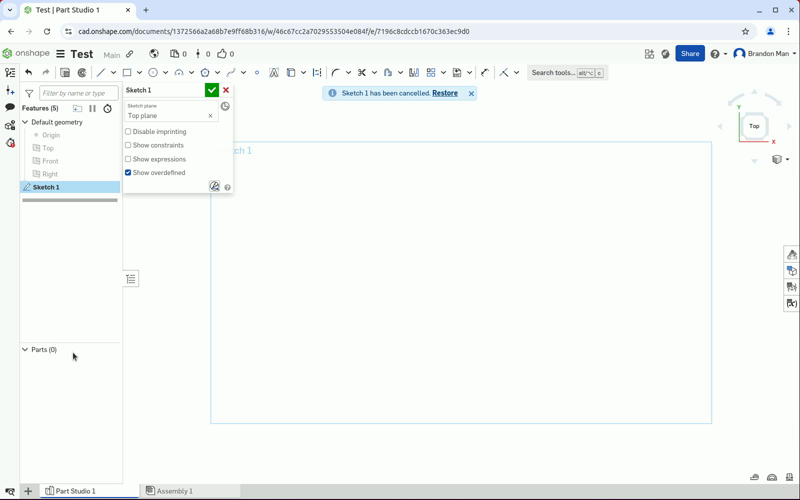
key(l)
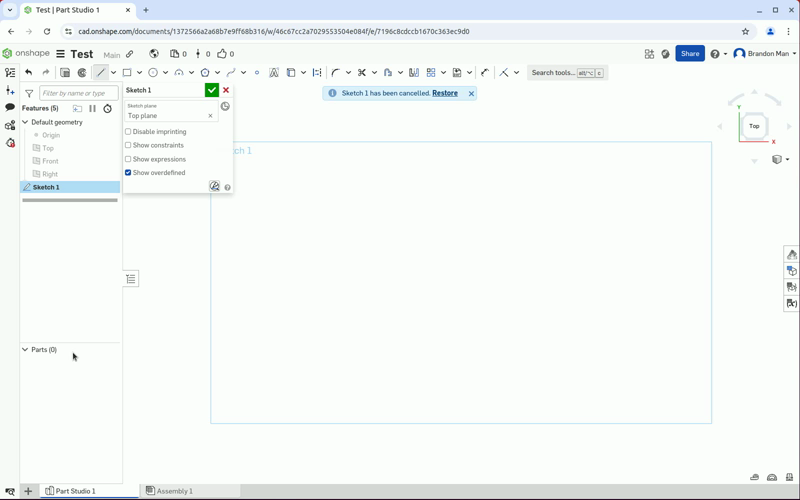
key_down(shift)
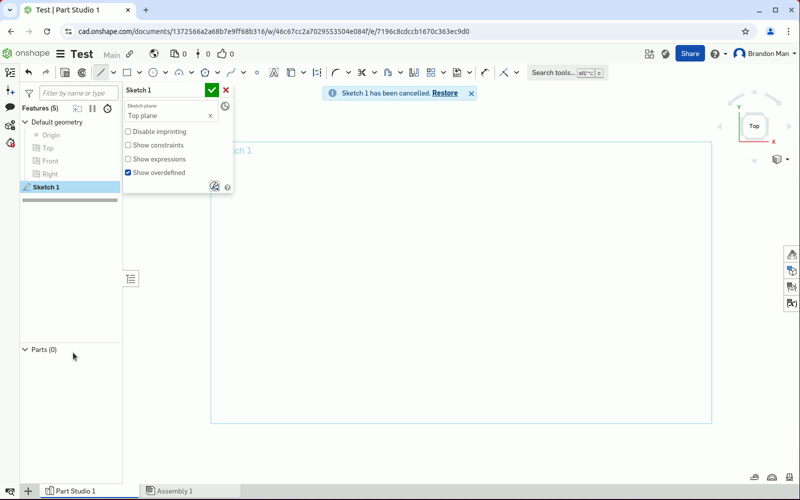
mouse_move(460, 282)
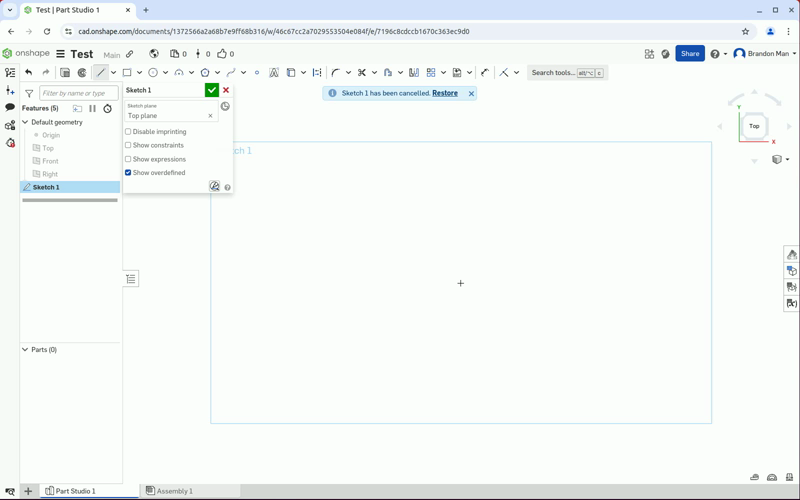
click(460, 282)
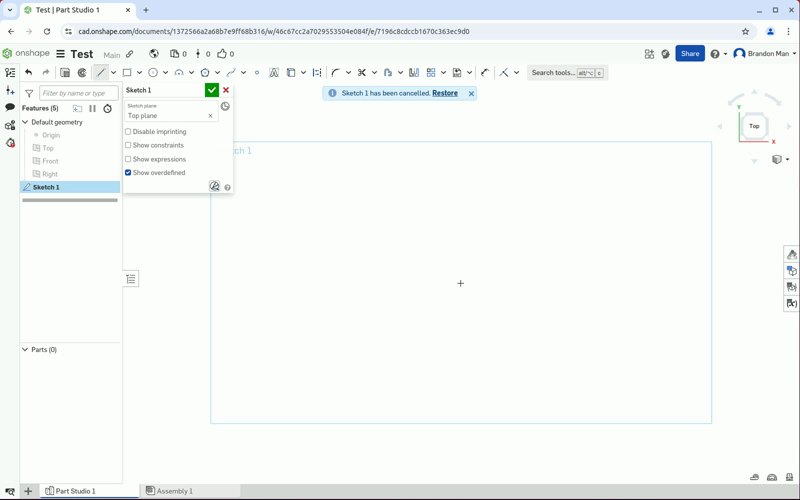
key_up(shift)
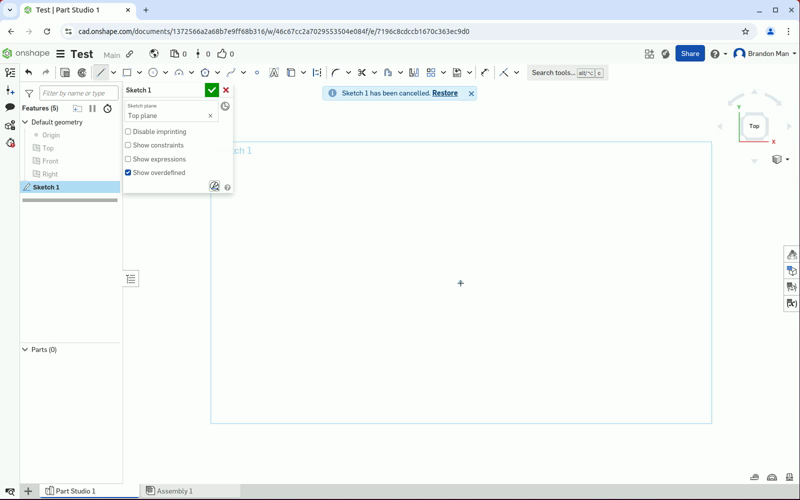
key_down(shift)
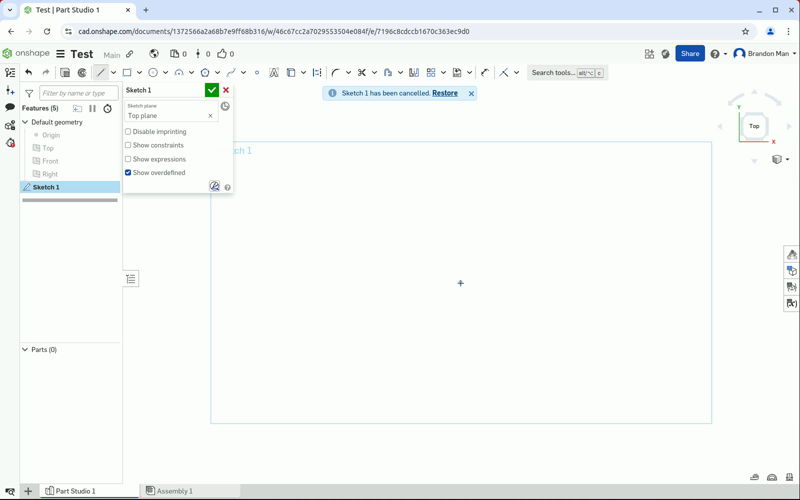
mouse_move(573, 282)
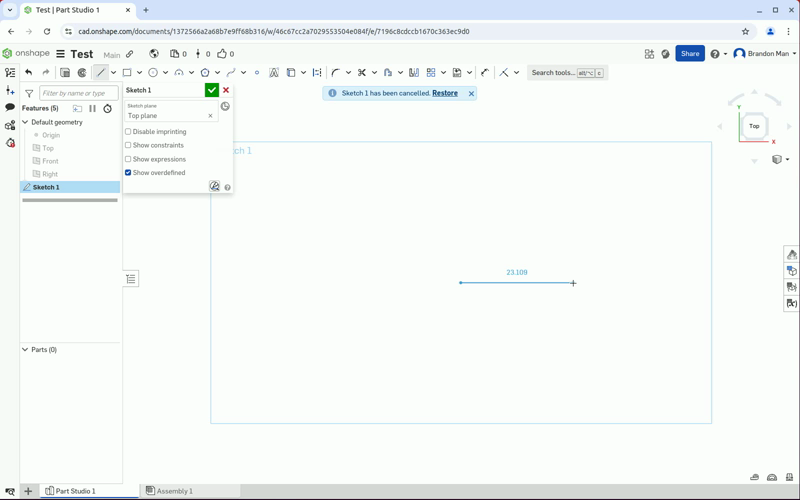
click(573, 282)
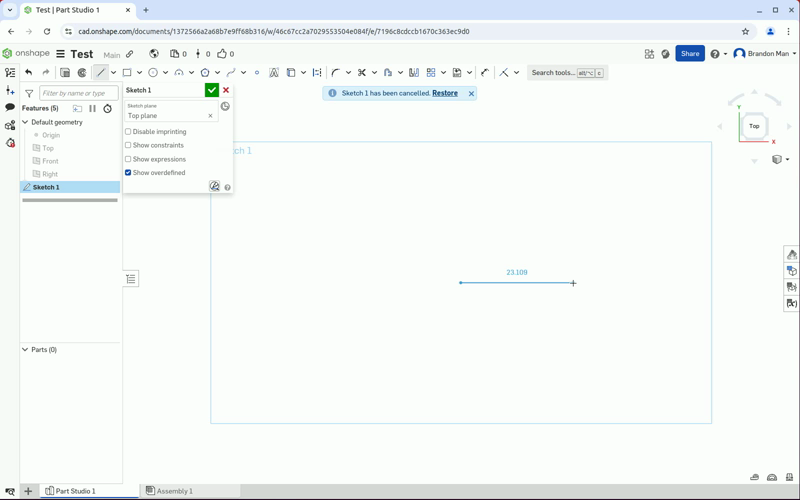
key_up(shift)
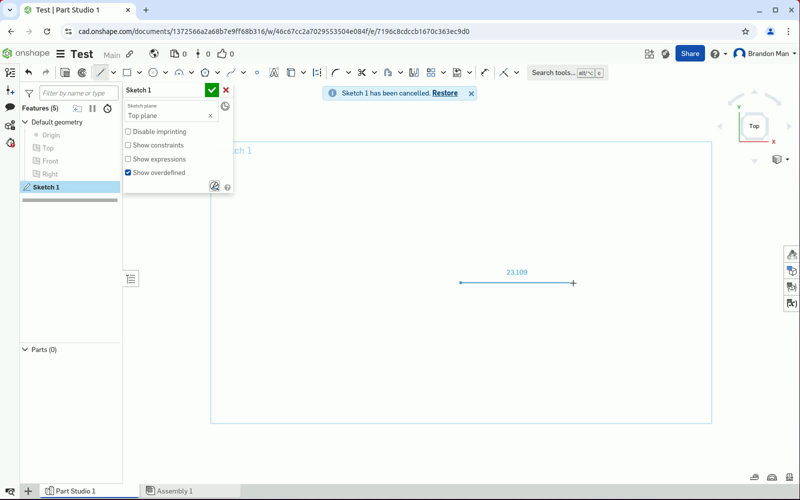
key_down(shift)
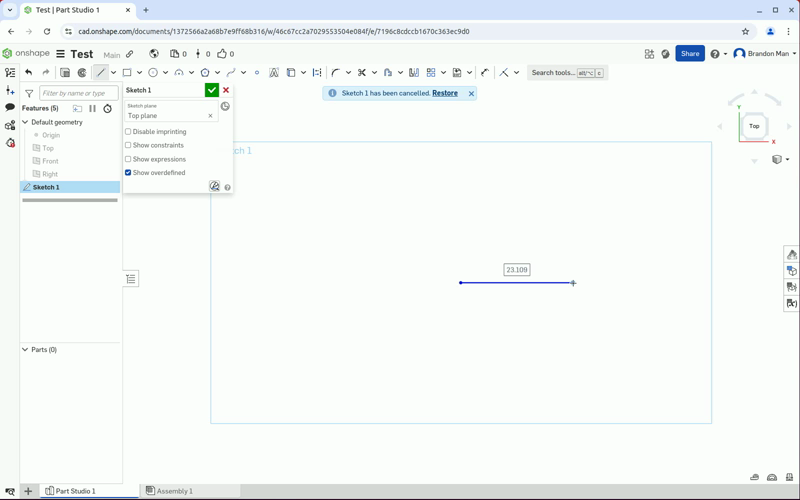
mouse_move(573, 170)
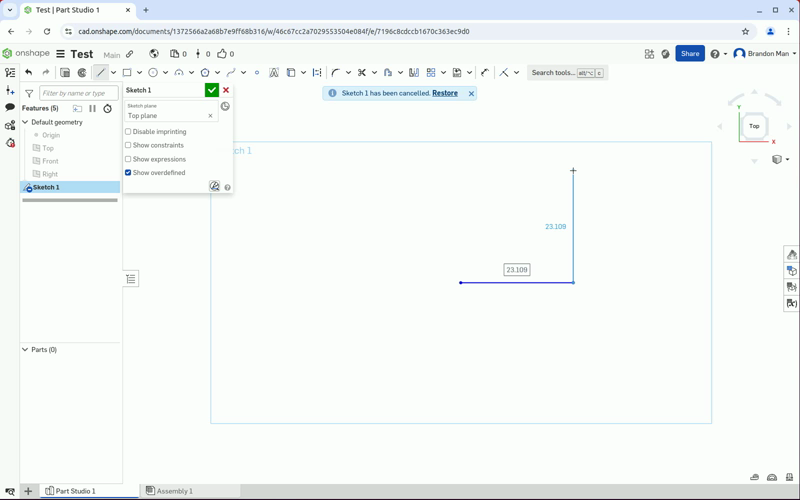
click(573, 170)
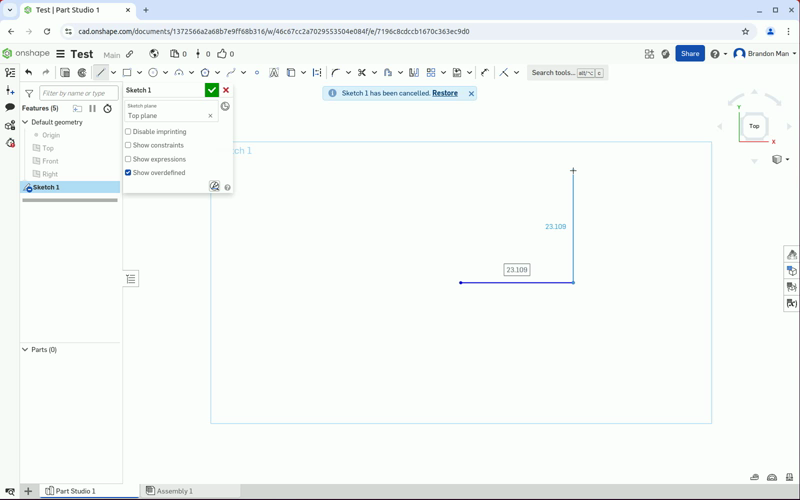
key_up(shift)
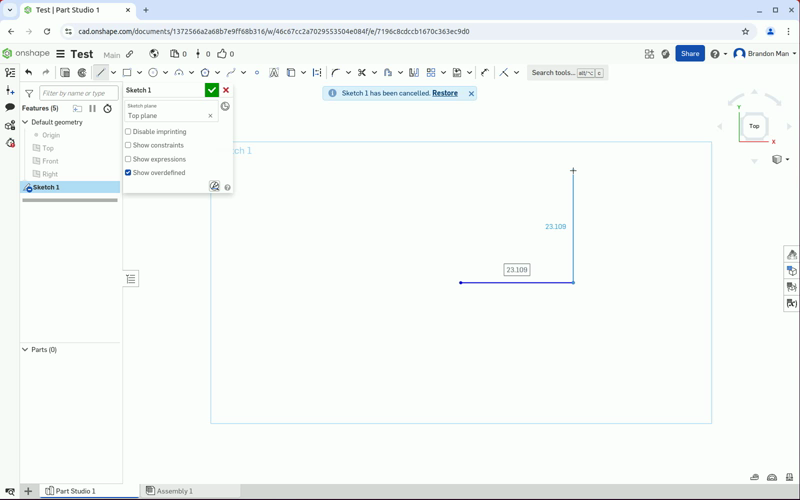
key_down(shift)
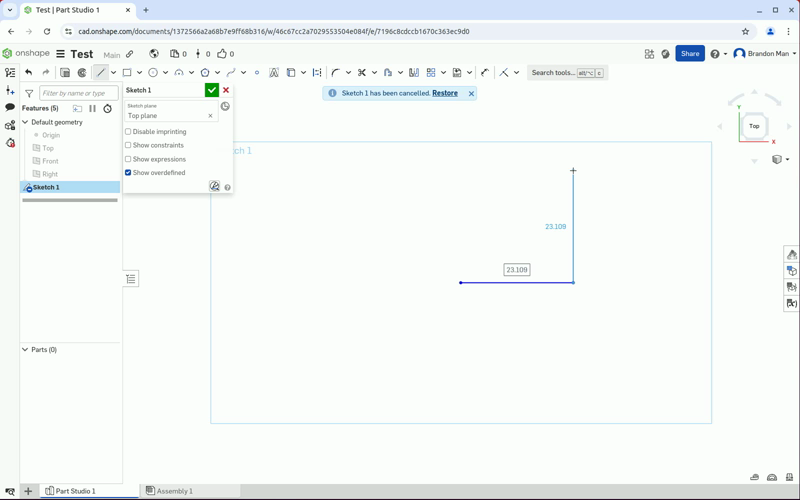
mouse_move(460, 170)
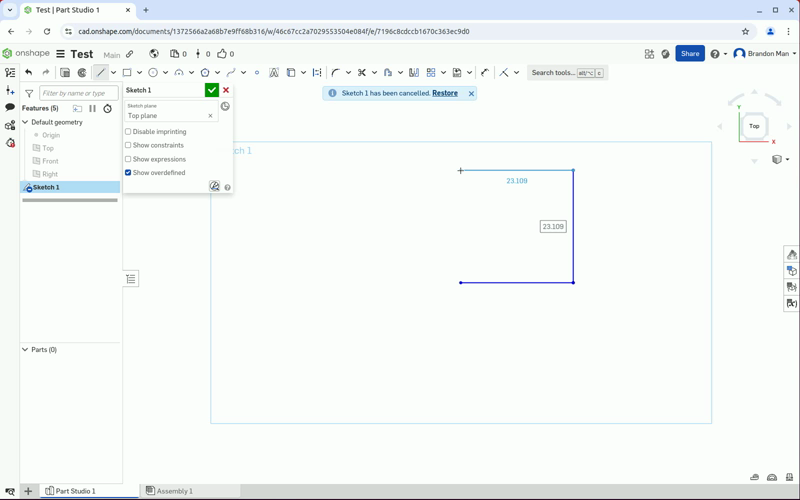
click(460, 170)
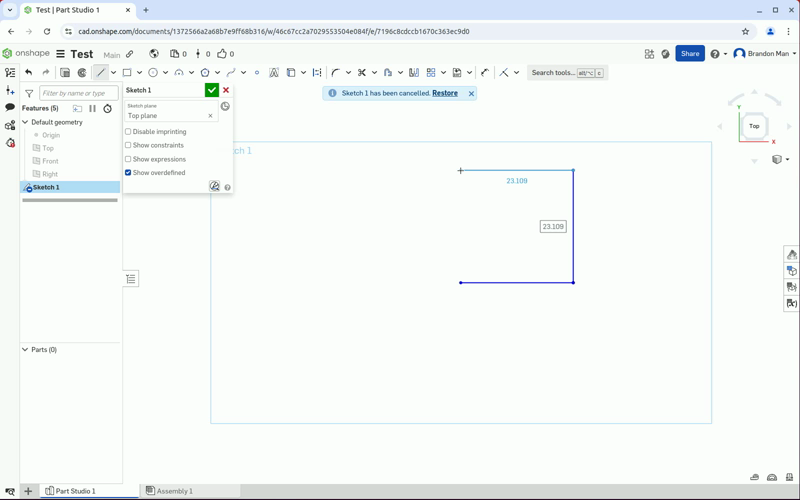
key_up(shift)
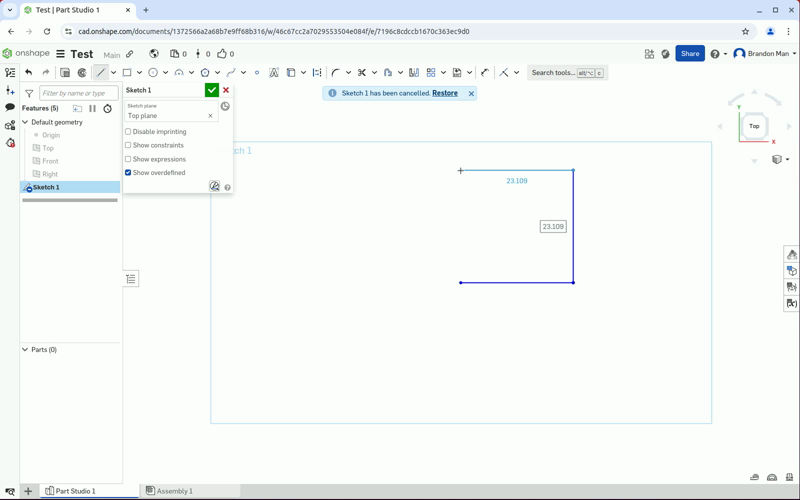
key_down(shift)
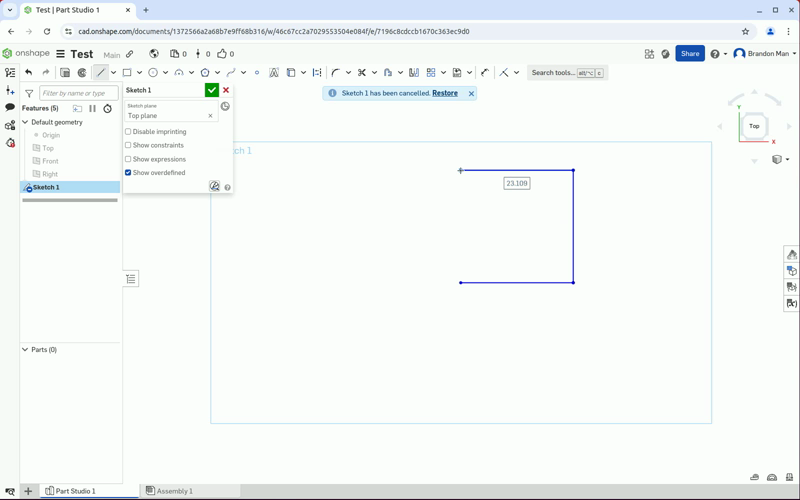
mouse_move(460, 282)
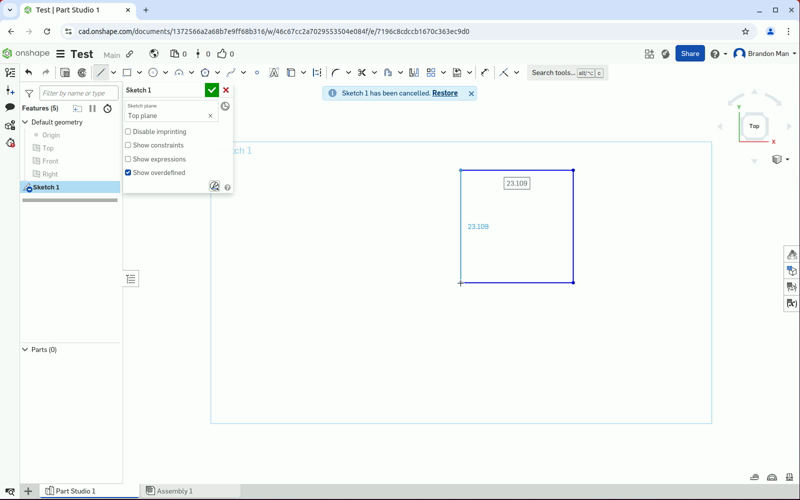
key_up(shift)
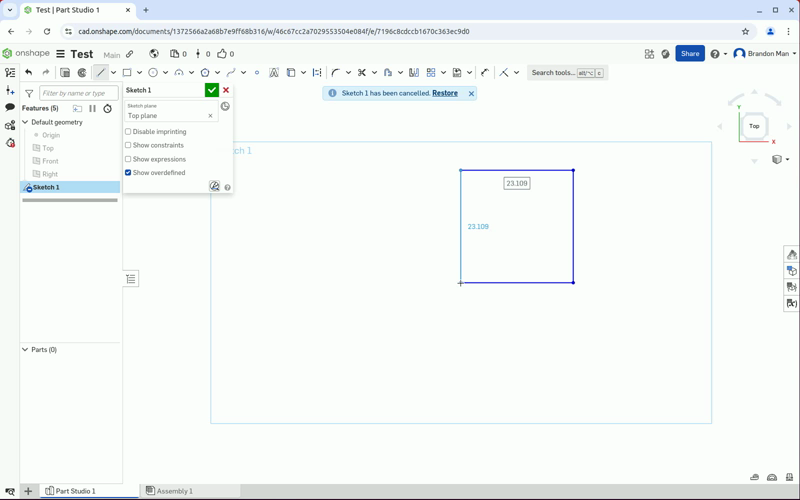
click(460, 282)
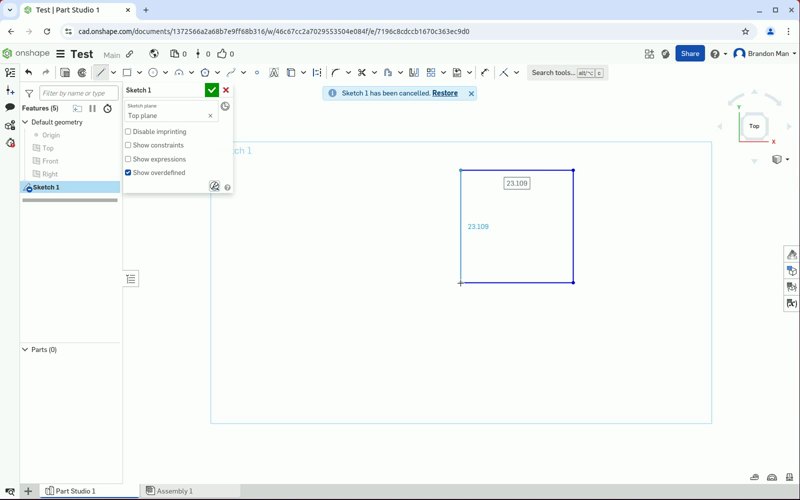
key(esc)
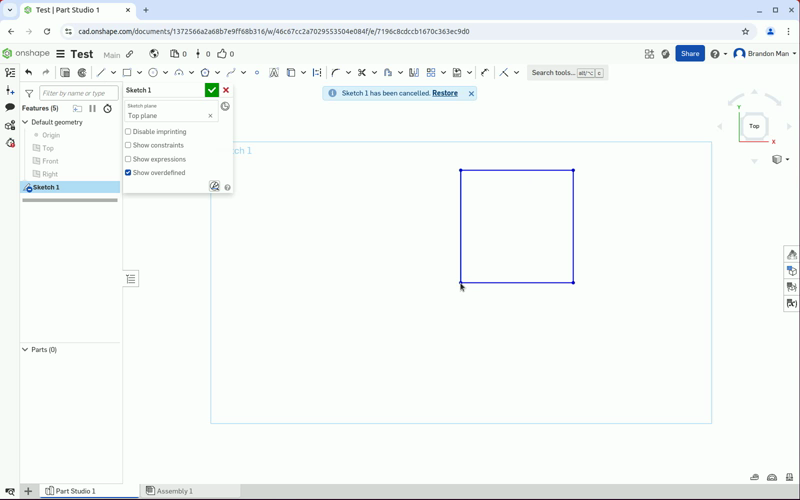
mouse_move(476, 258)
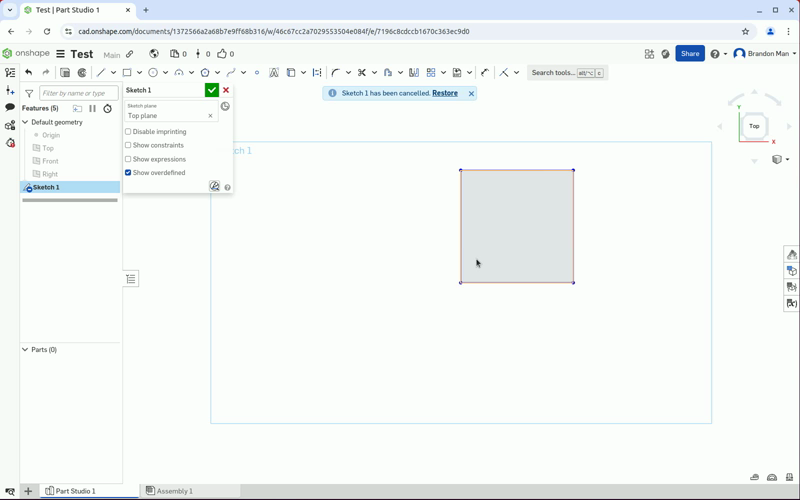
click(476, 258)
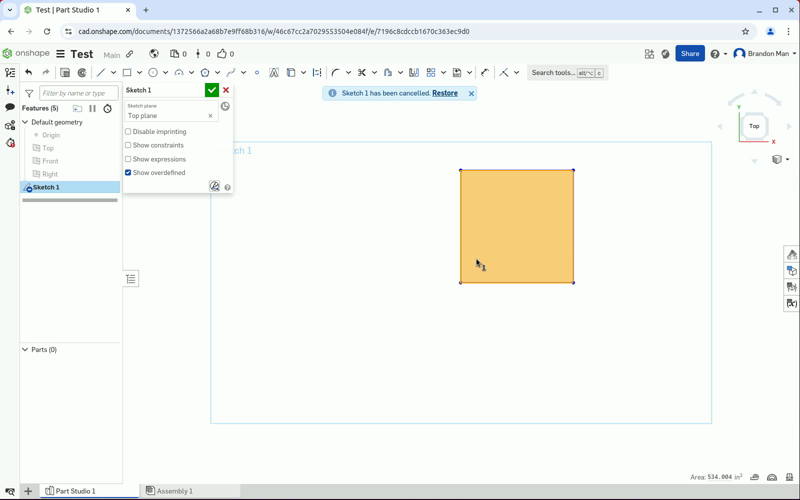
mouse_move(73, 352)
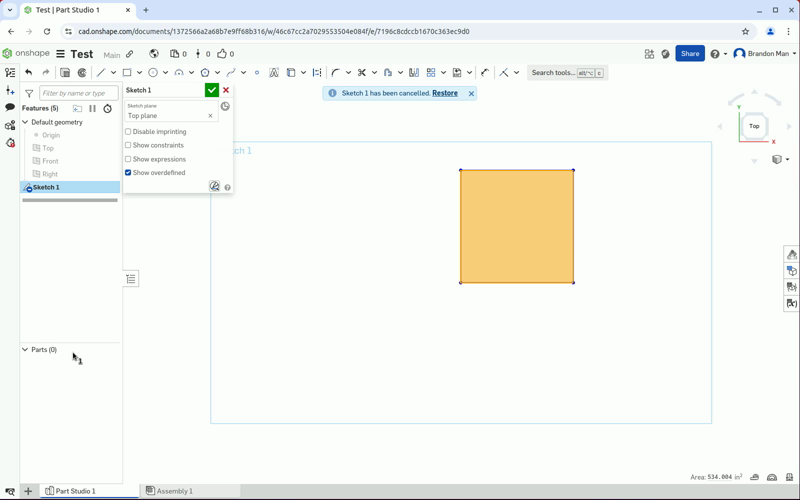
key(shift+y)
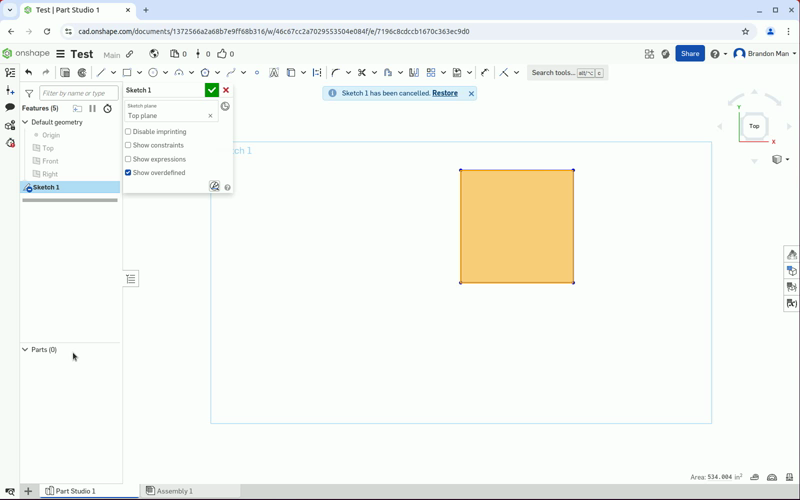
key(shift+e)
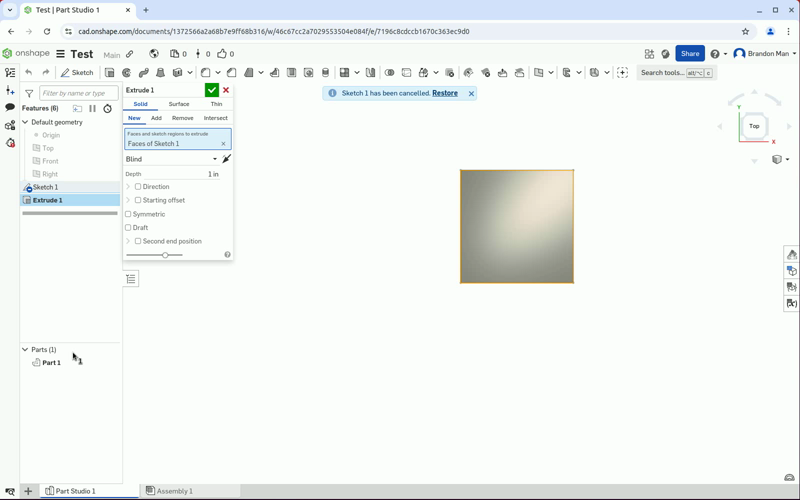
mouse_move(143, 106)
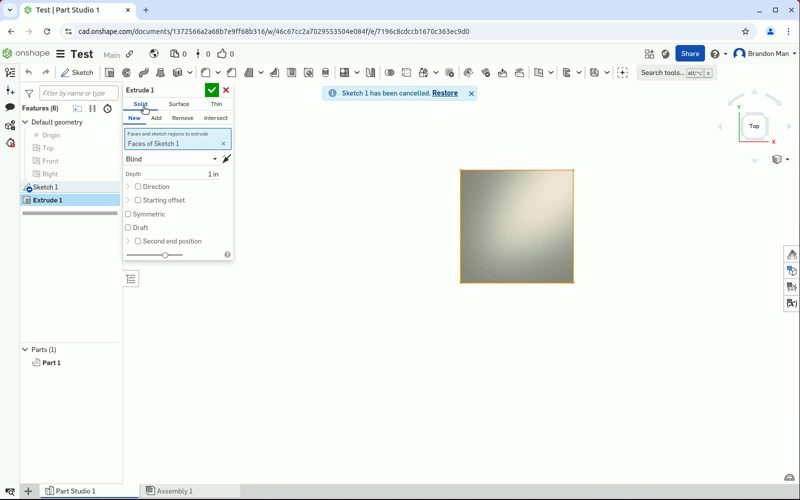
click(143, 106)
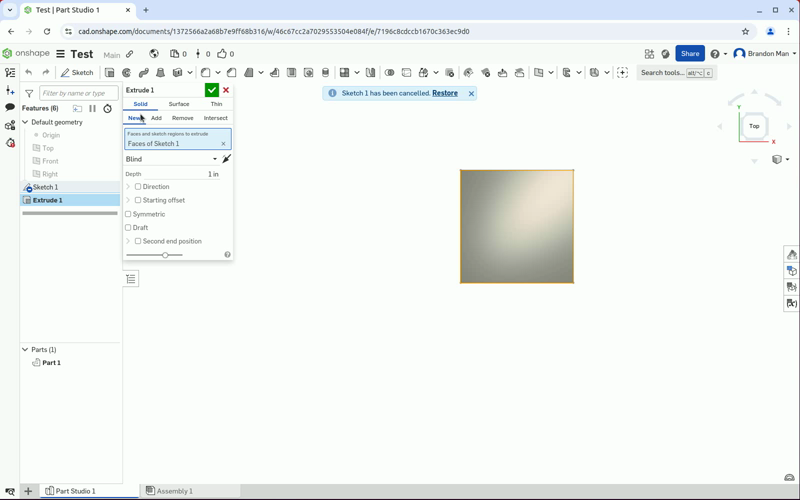
mouse_move(137, 120)
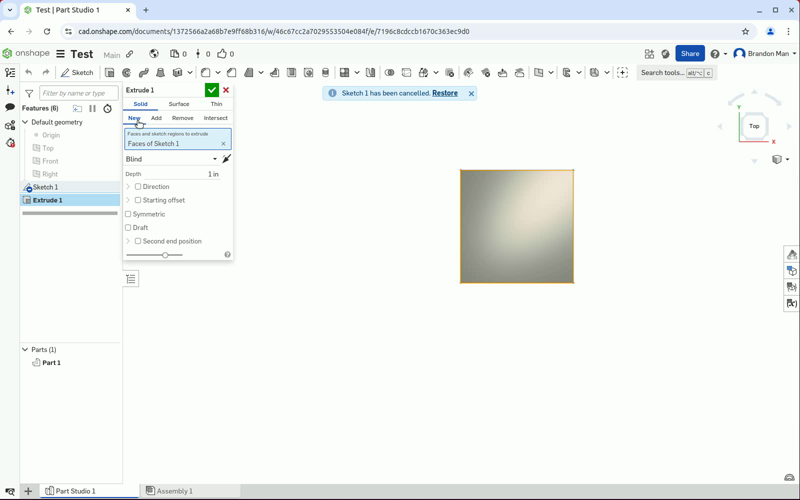
click(137, 120)
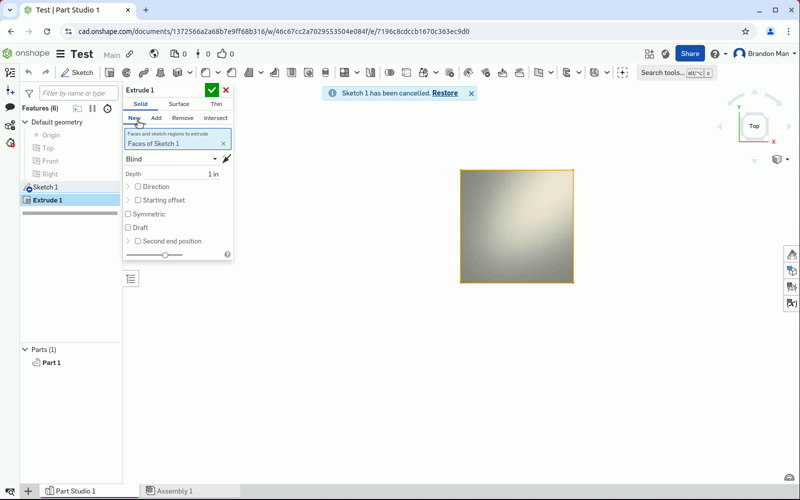
key(tab, 4)
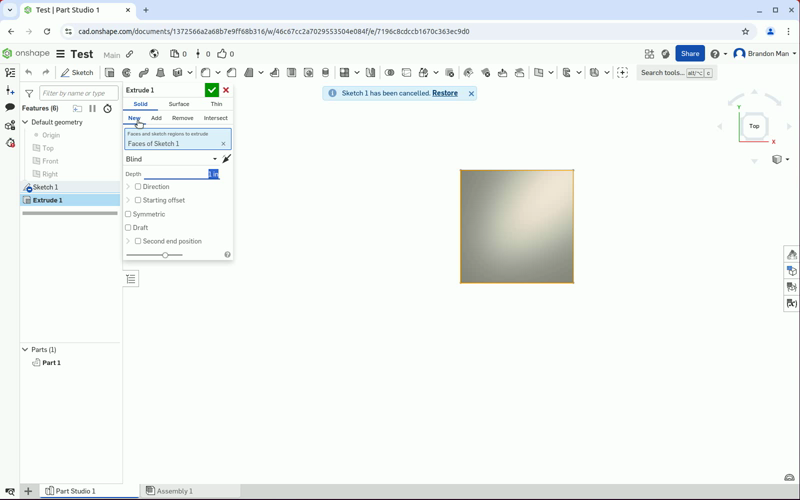
text(10.351)
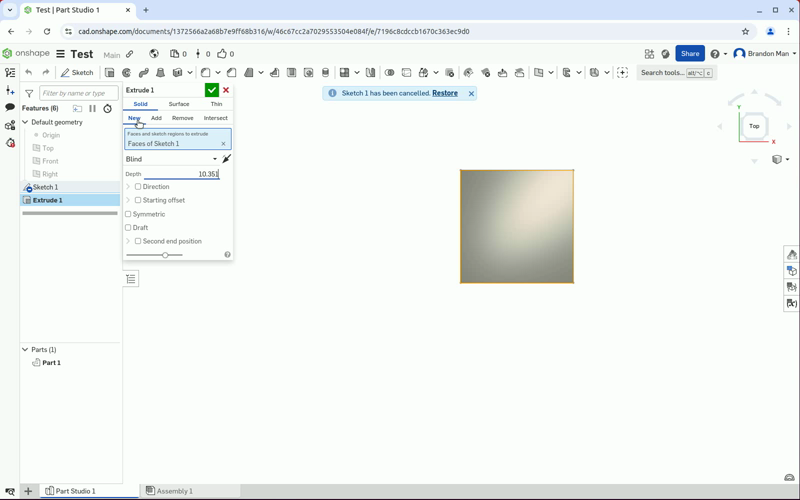
key(enter)
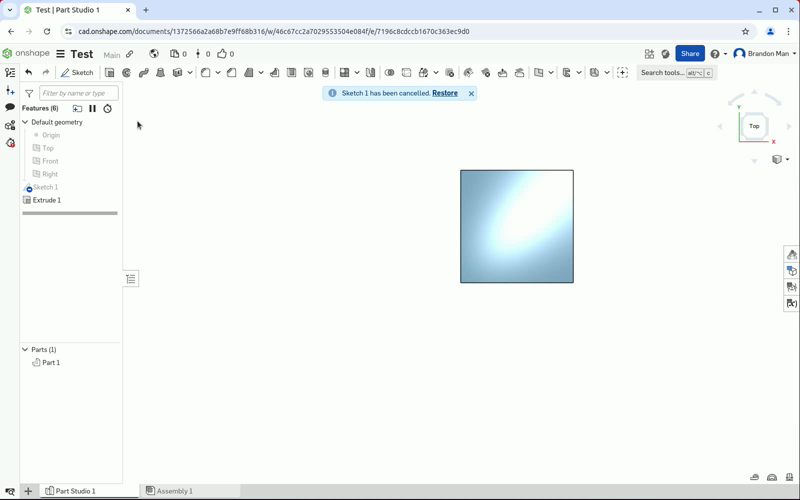
key(shift+h)
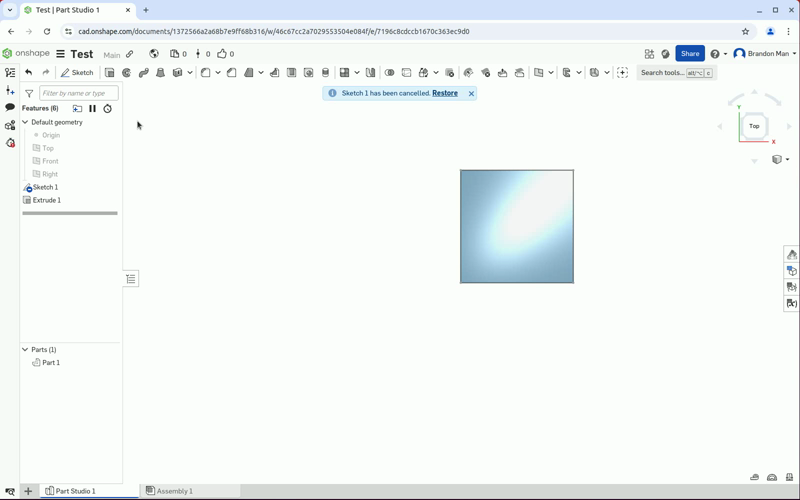
key(shift+h)
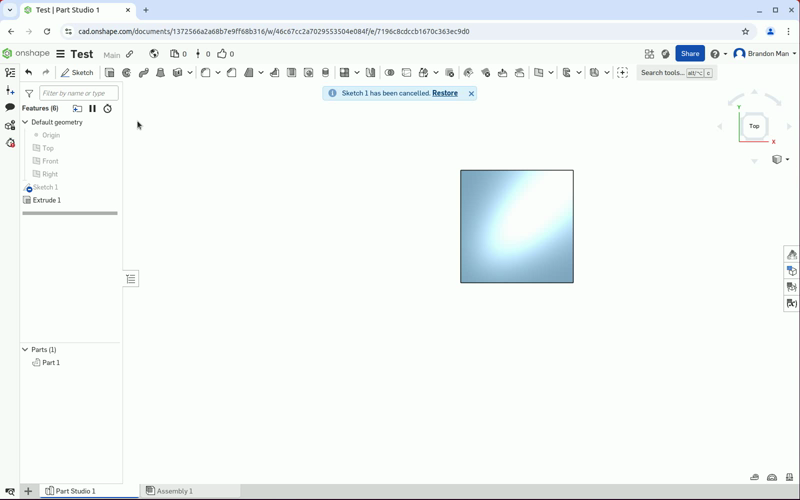
mouse_move(73, 189)
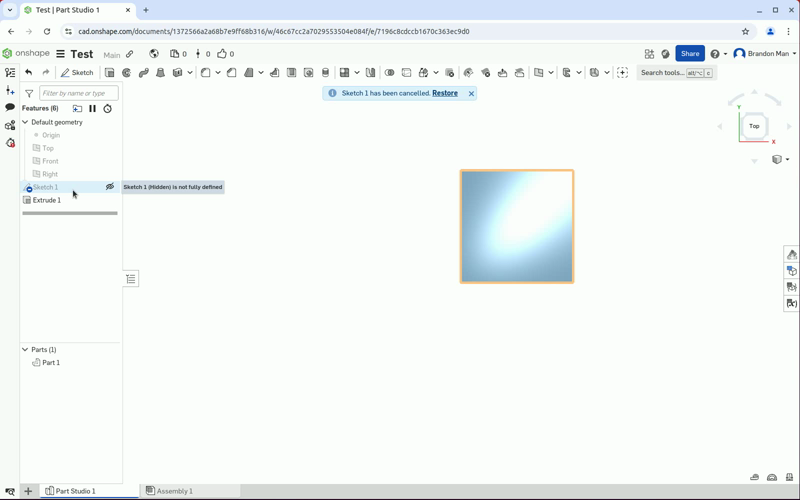
click(73, 189)
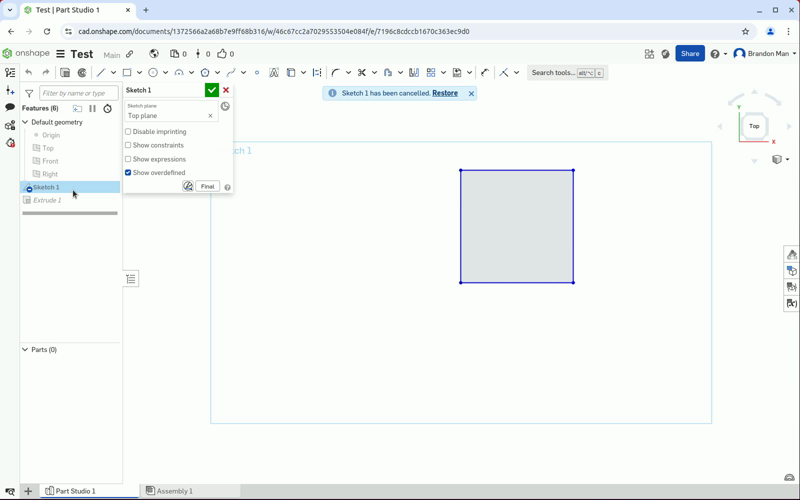
mouse_move(229, 92)
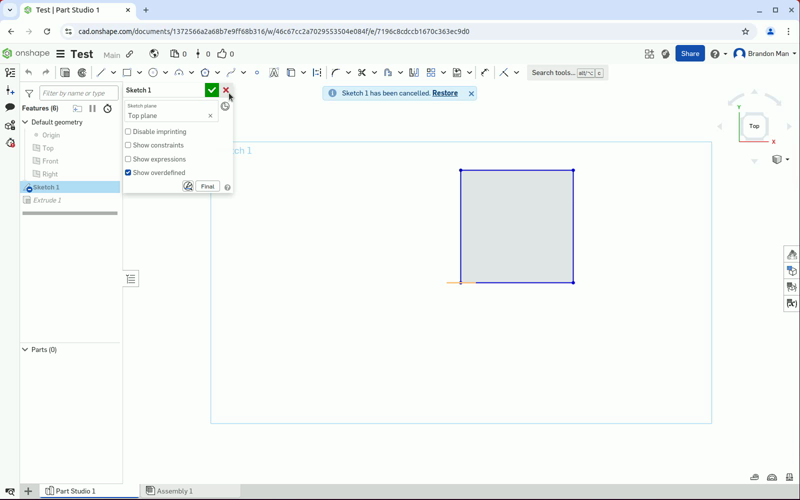
click(229, 92)
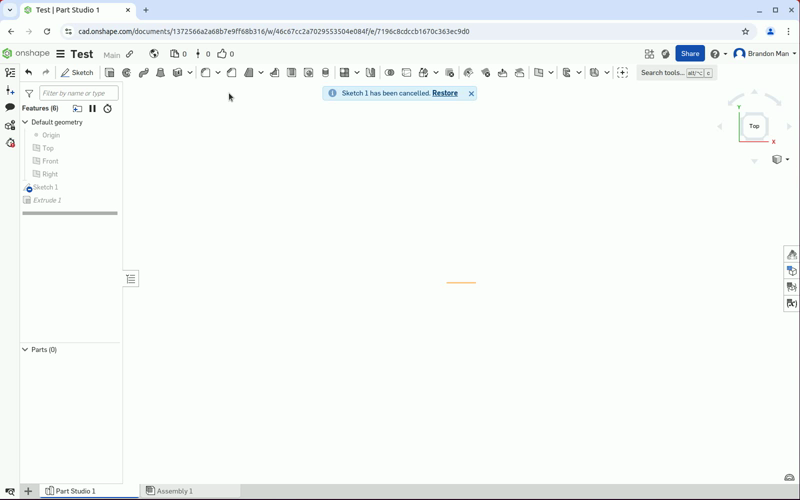
mouse_move(541, 75)
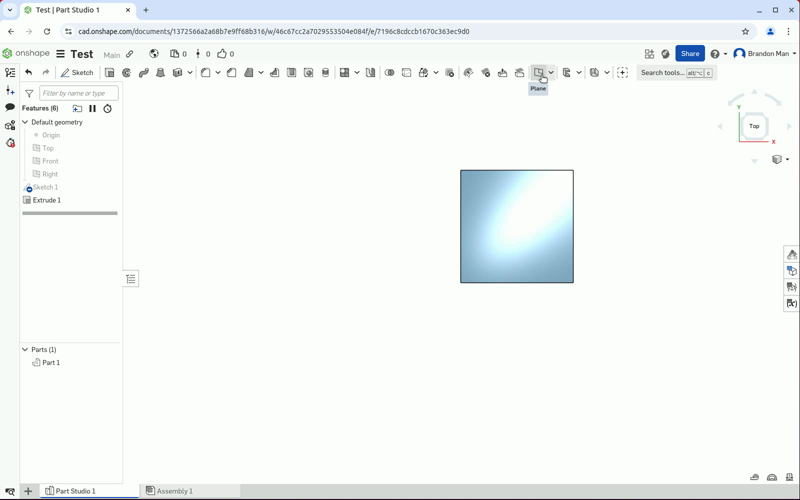
click(541, 75)
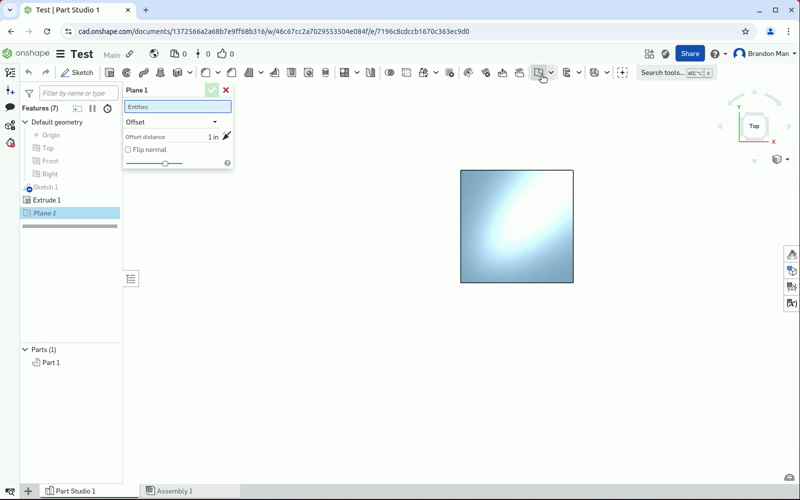
mouse_move(73, 150)
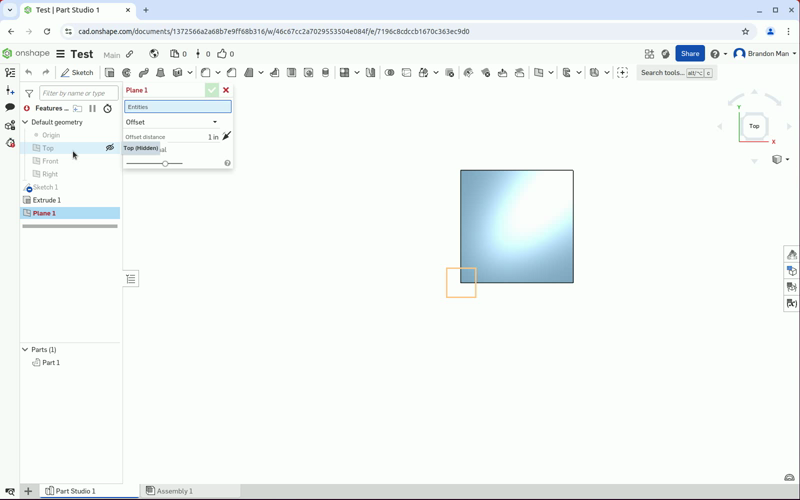
click(73, 150)
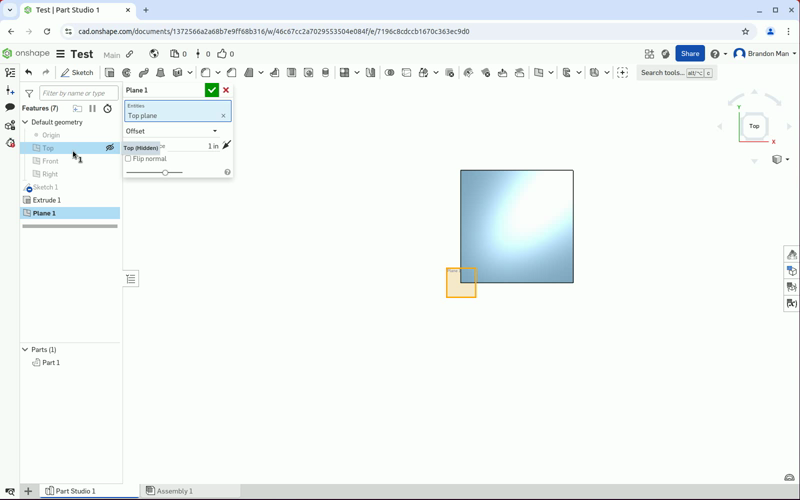
key(tab, 2)
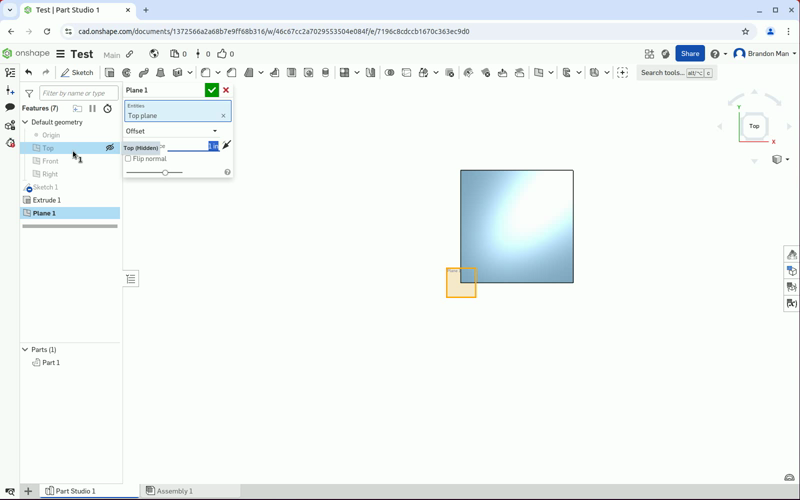
text(10.352)
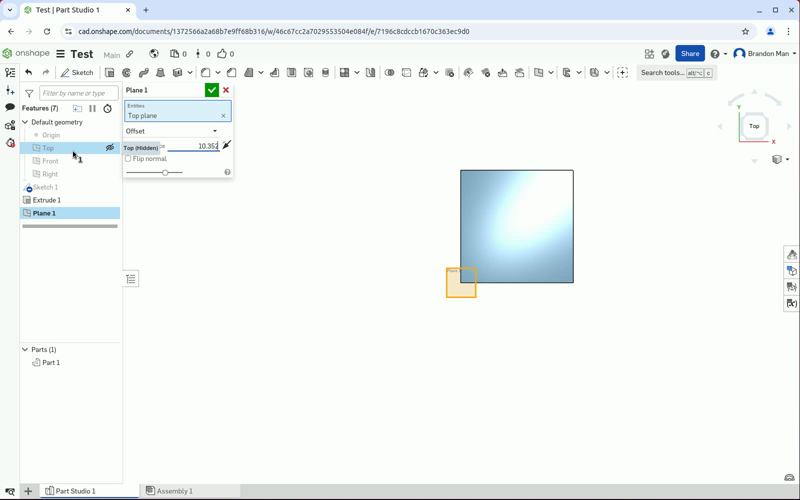
key(enter, 2)
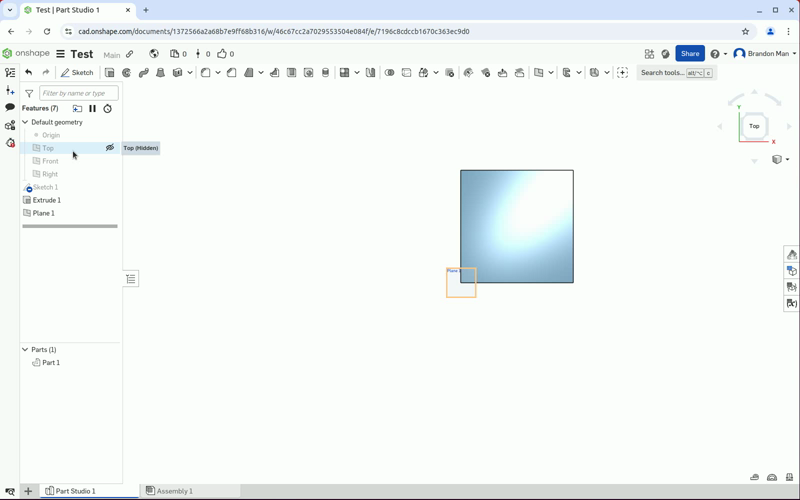
key(shift+s)
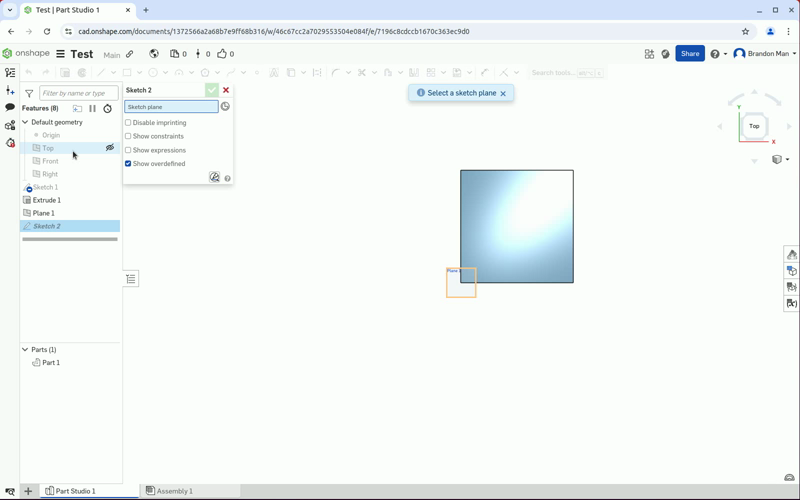
mouse_move(73, 215)
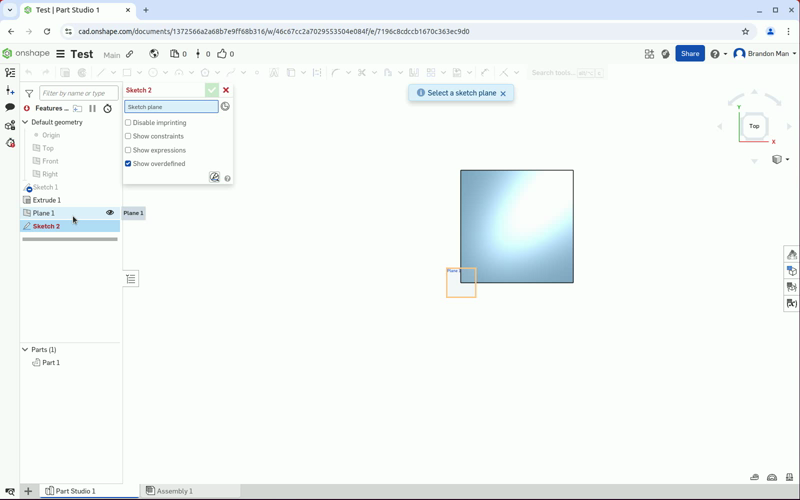
click(73, 215)
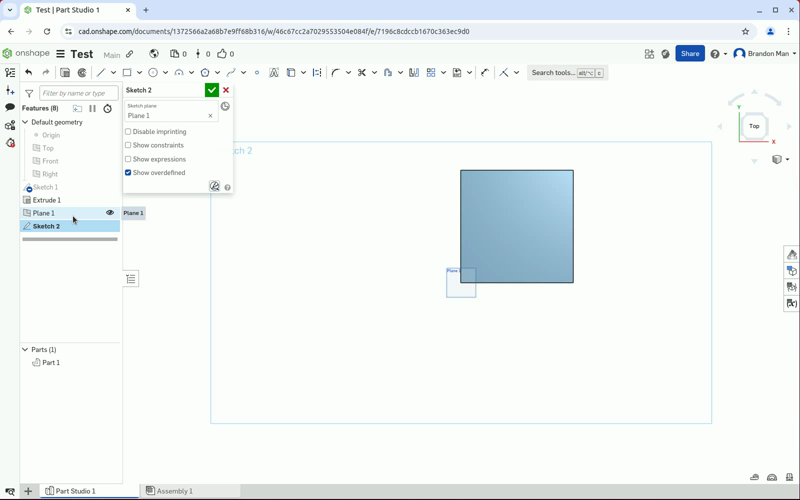
mouse_move(73, 352)
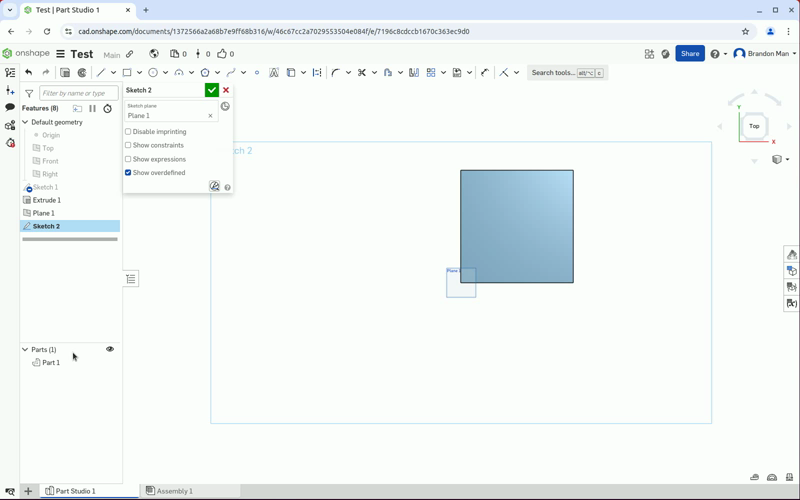
key(y)
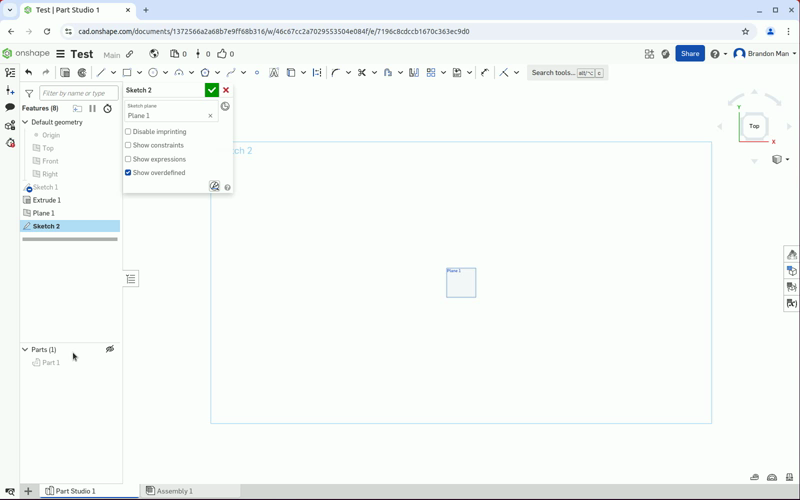
key(l)
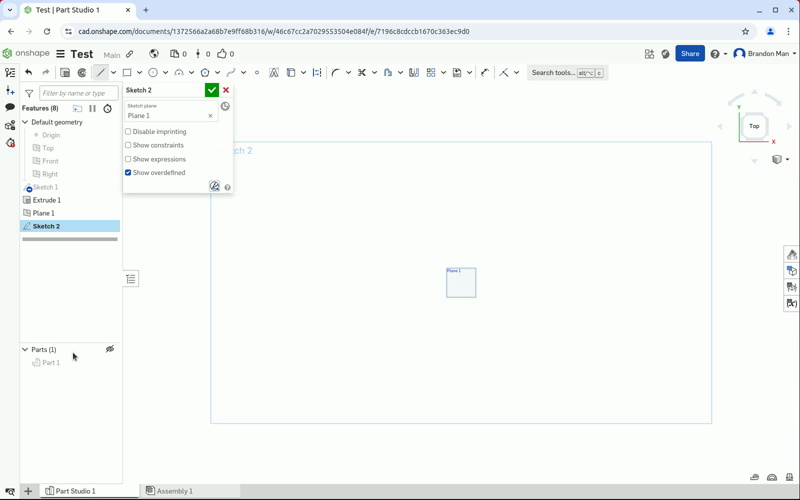
key_down(shift)
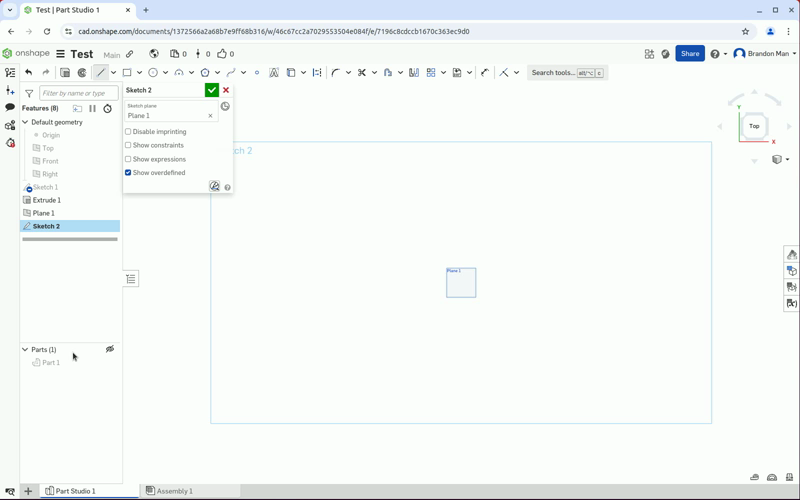
mouse_move(465, 278)
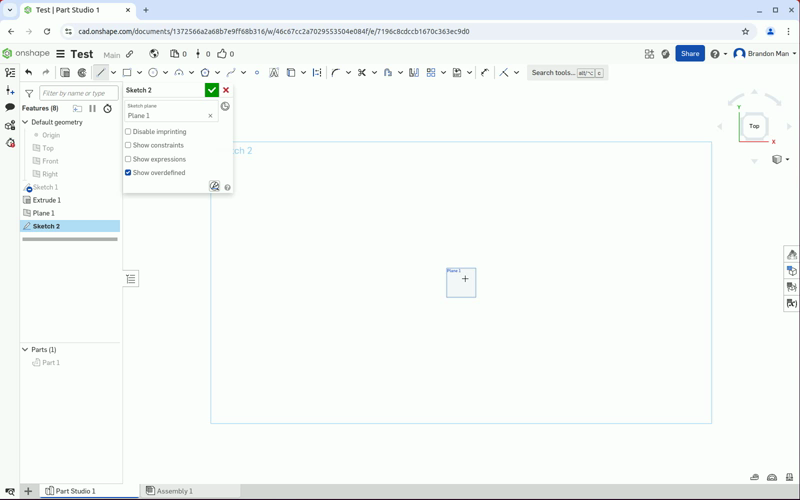
click(465, 278)
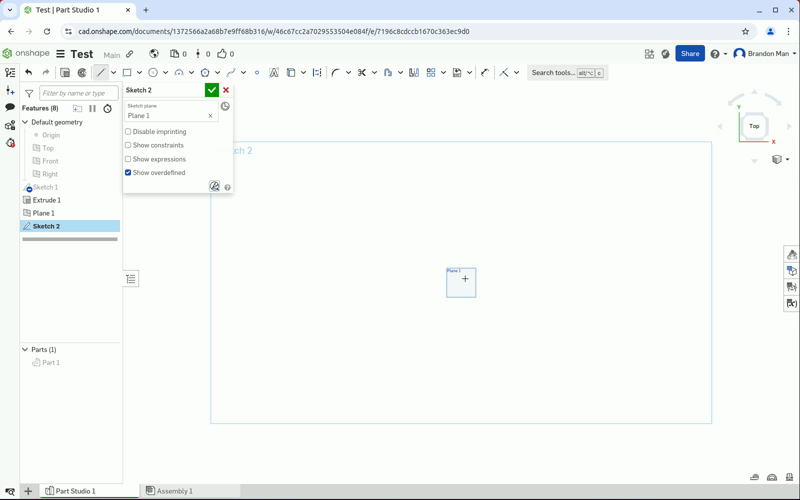
key_up(shift)
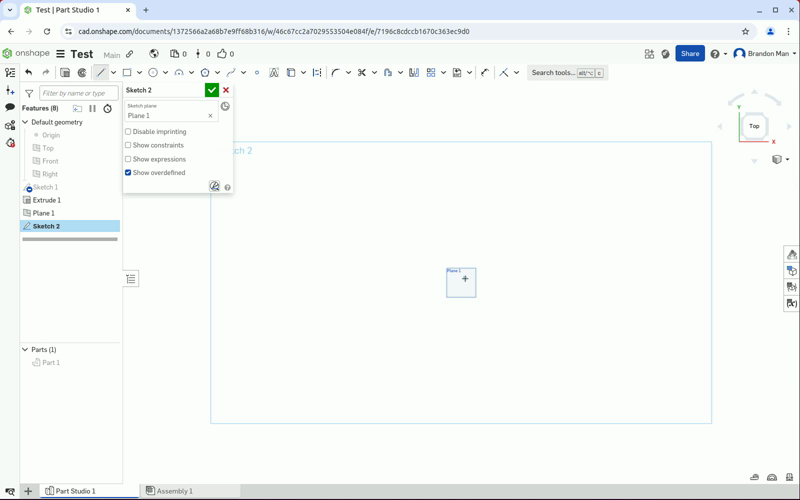
key_down(shift)
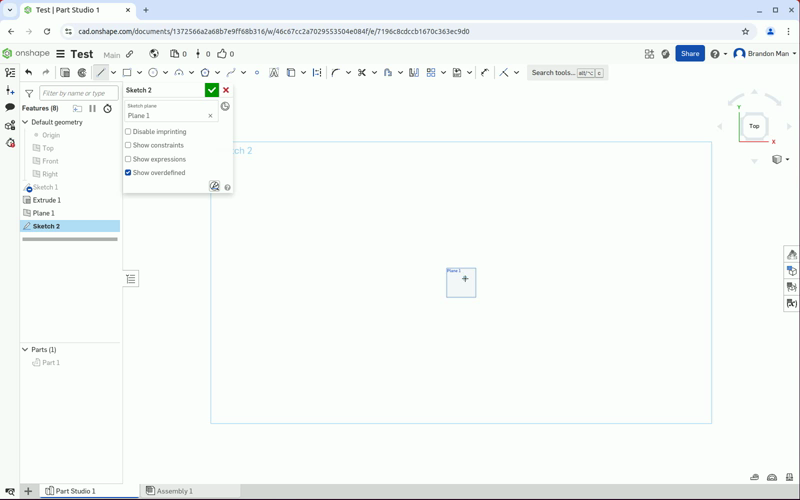
mouse_move(567, 278)
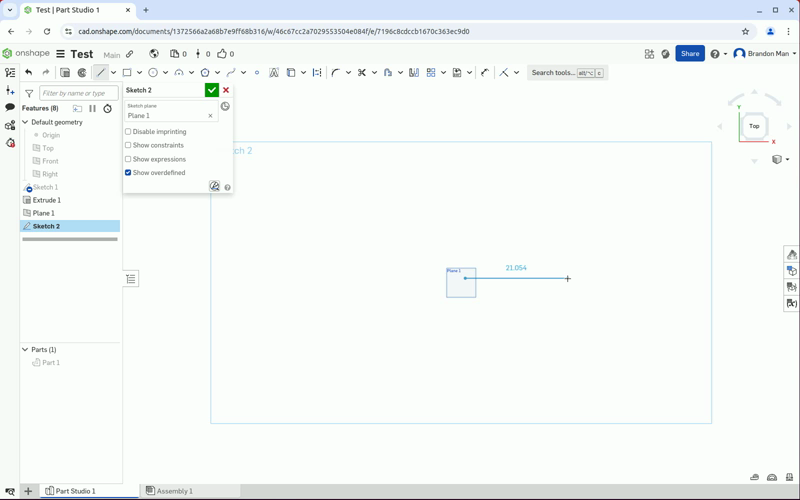
click(567, 278)
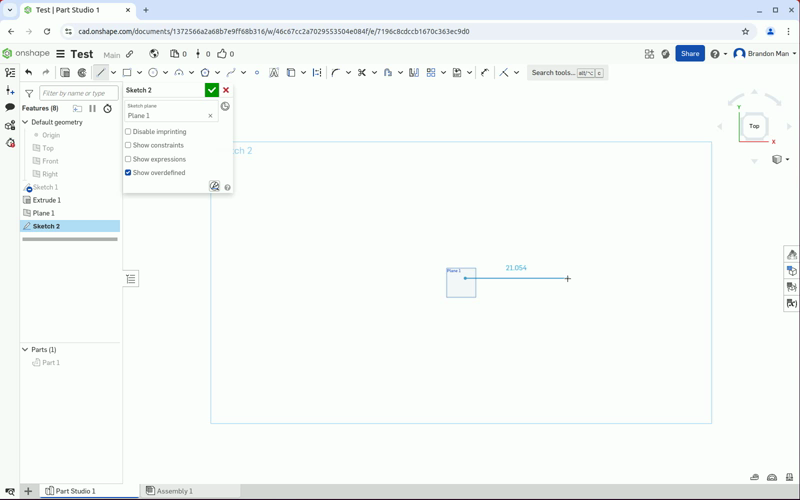
key_up(shift)
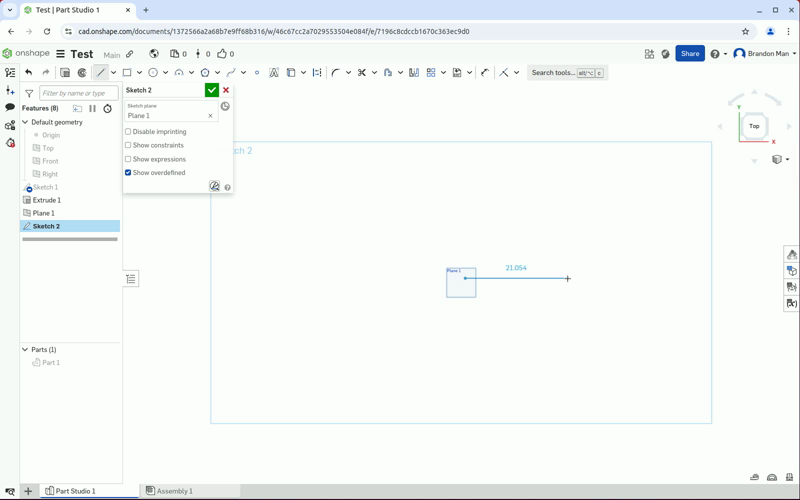
key_down(shift)
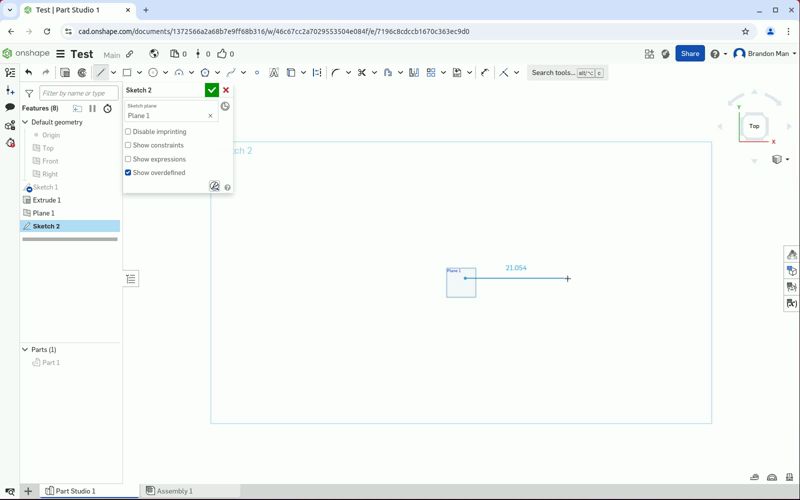
mouse_move(567, 176)
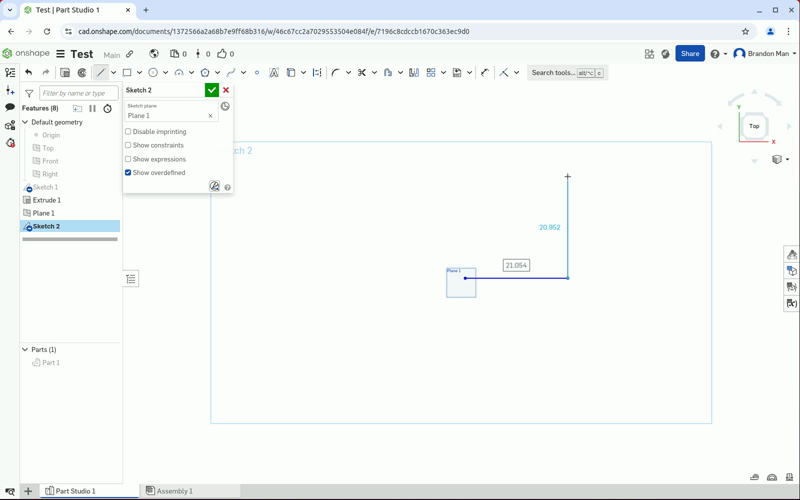
click(567, 176)
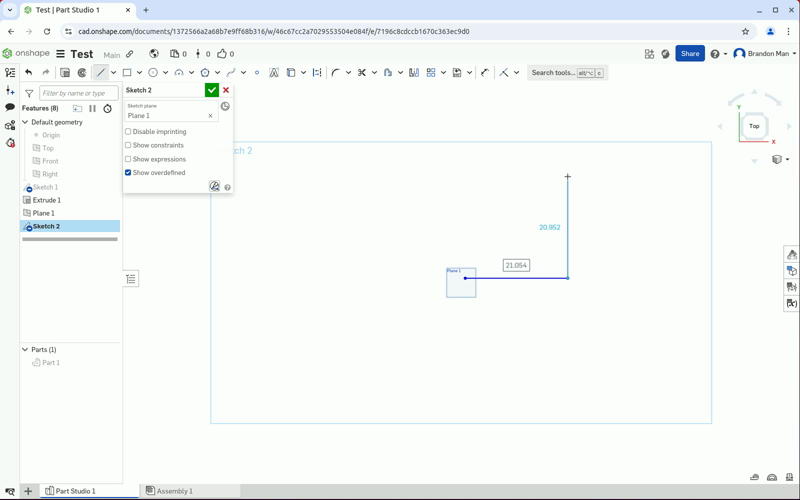
key_up(shift)
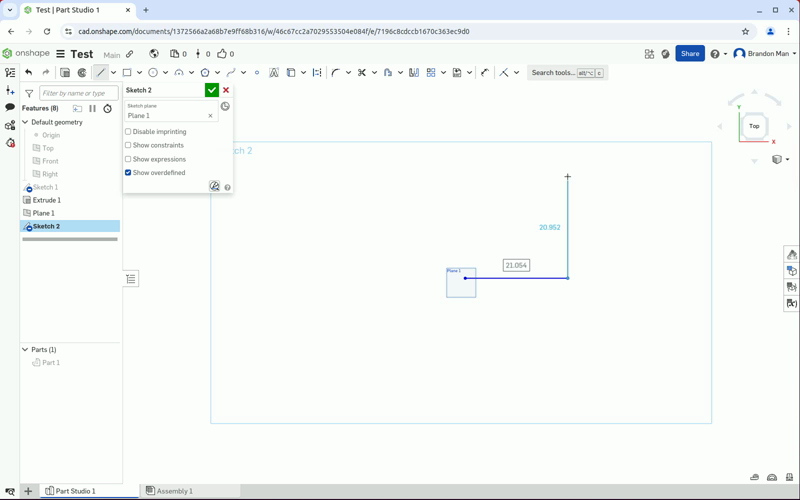
key_down(shift)
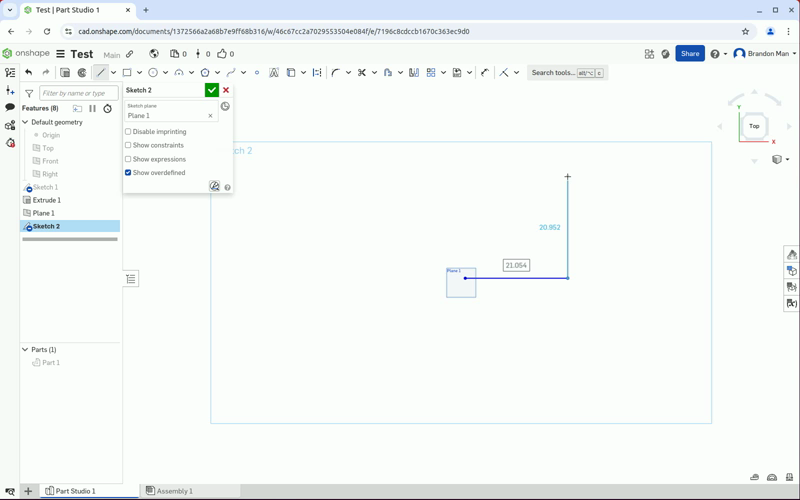
mouse_move(465, 176)
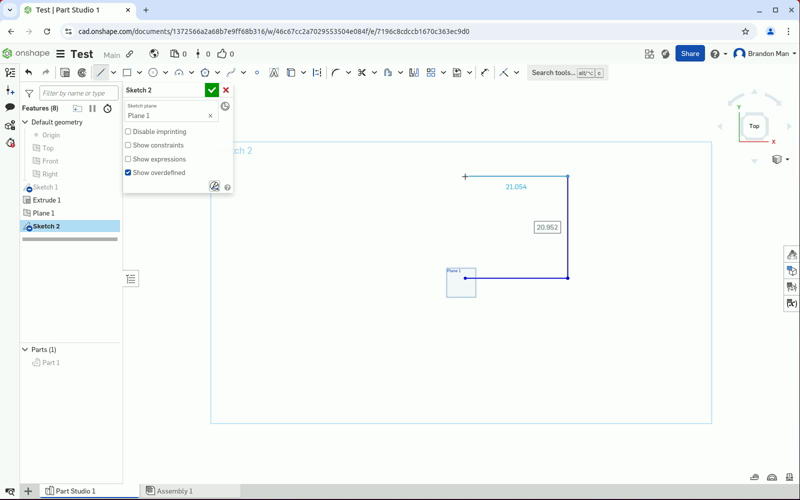
click(465, 176)
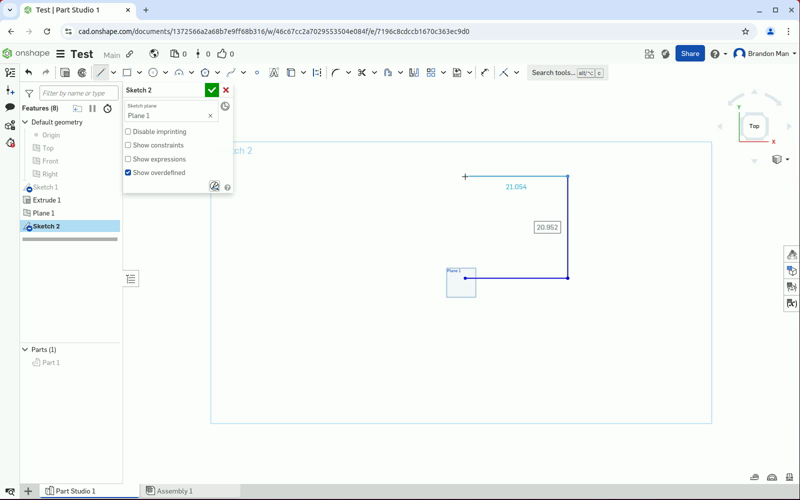
key_up(shift)
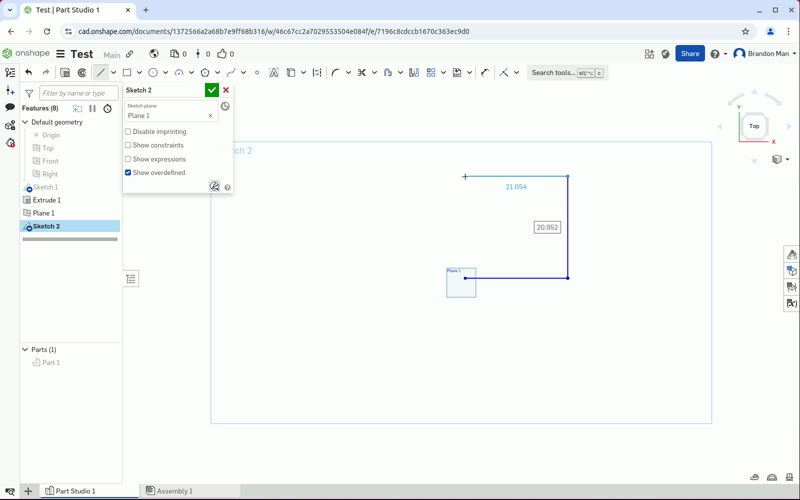
key_down(shift)
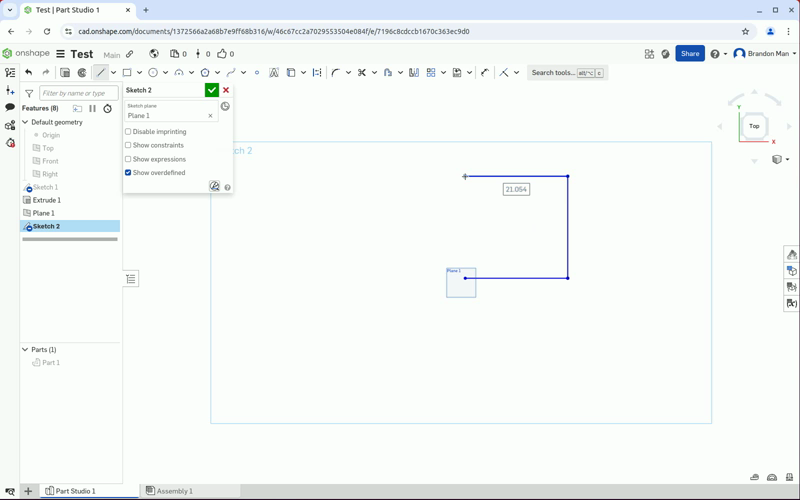
mouse_move(465, 278)
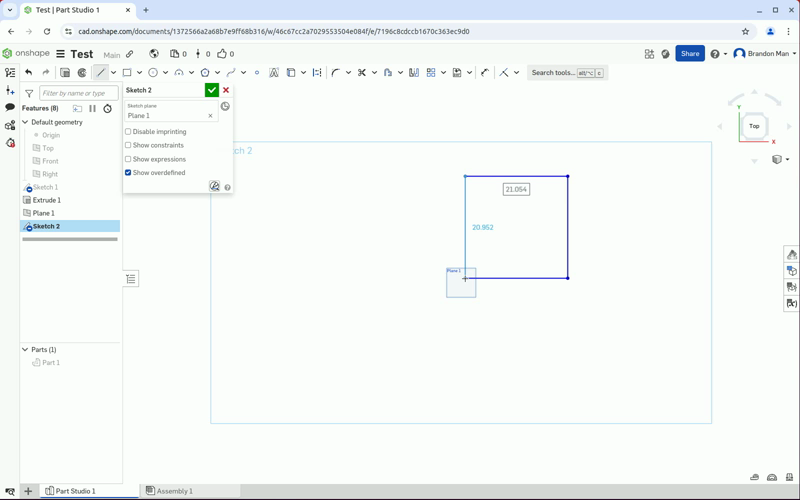
key_up(shift)
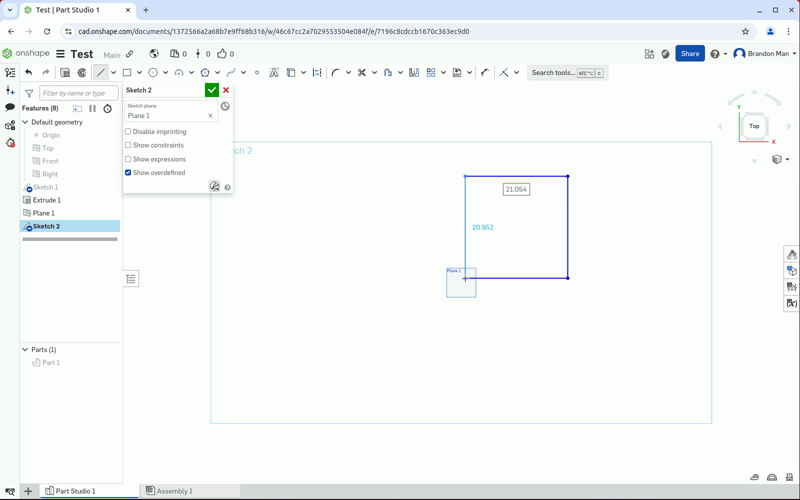
click(465, 278)
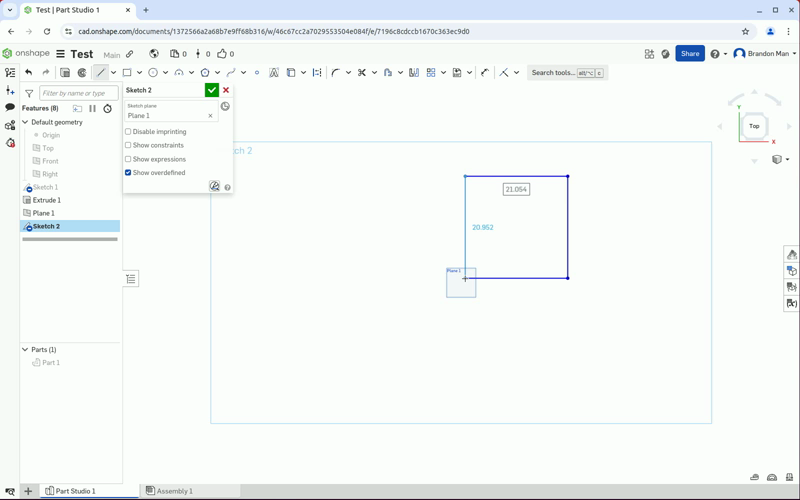
key(esc)
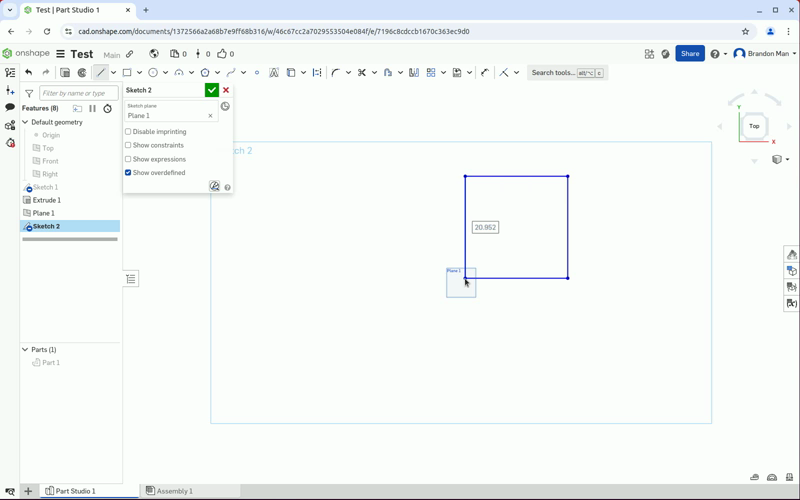
mouse_move(542, 194)
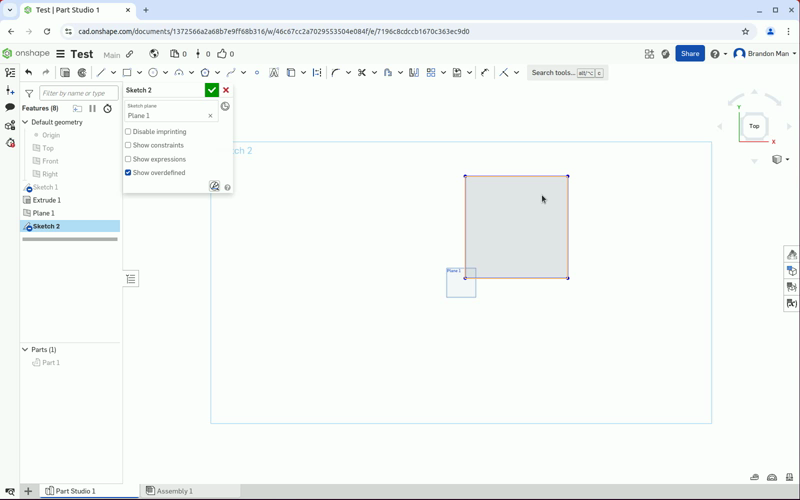
click(542, 194)
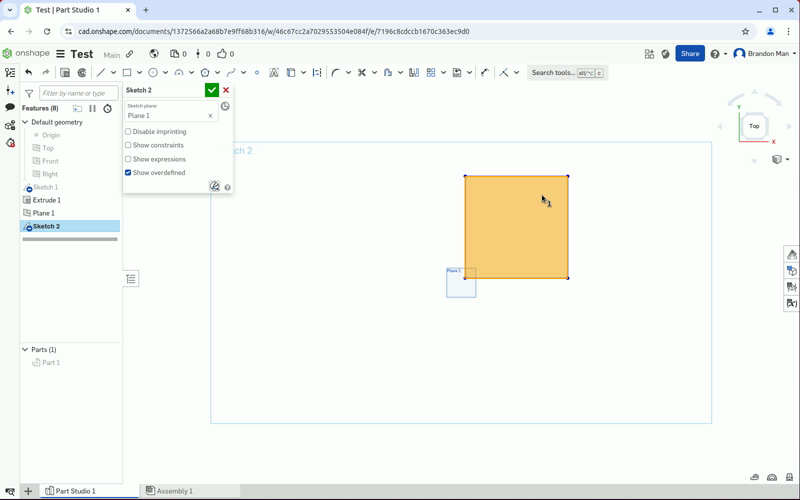
mouse_move(73, 352)
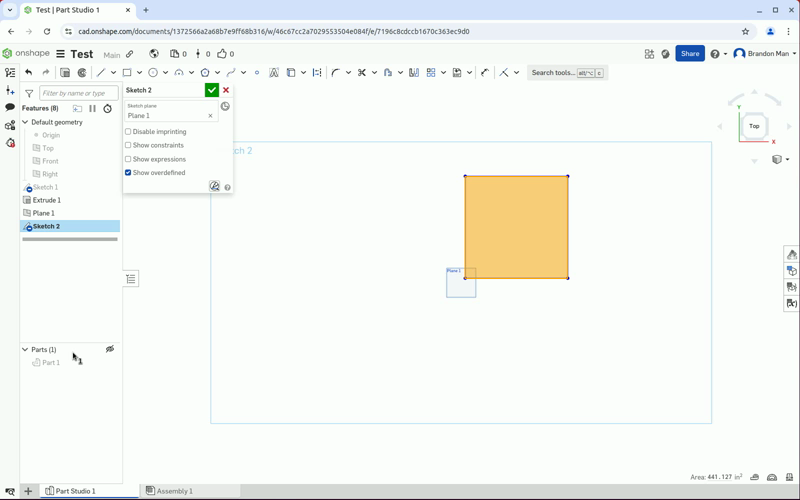
key(shift+y)
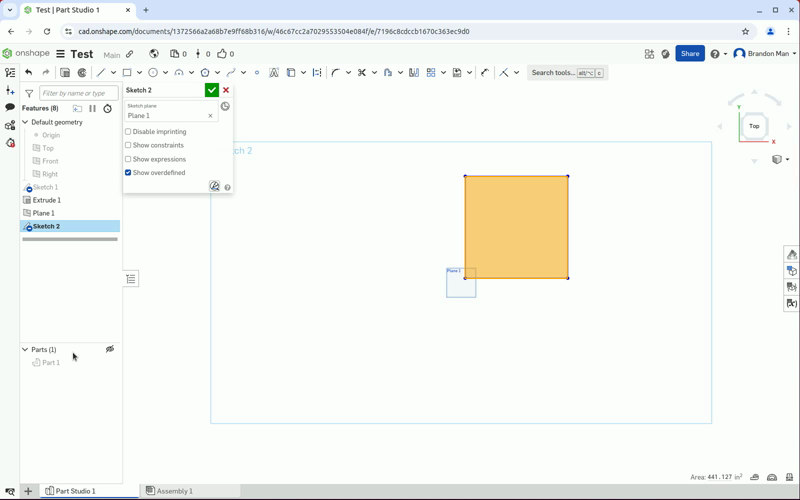
key(shift+e)
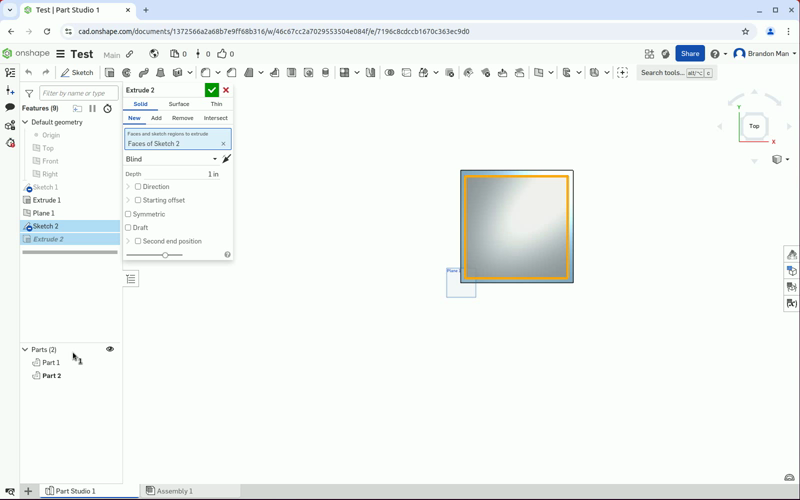
mouse_move(143, 106)
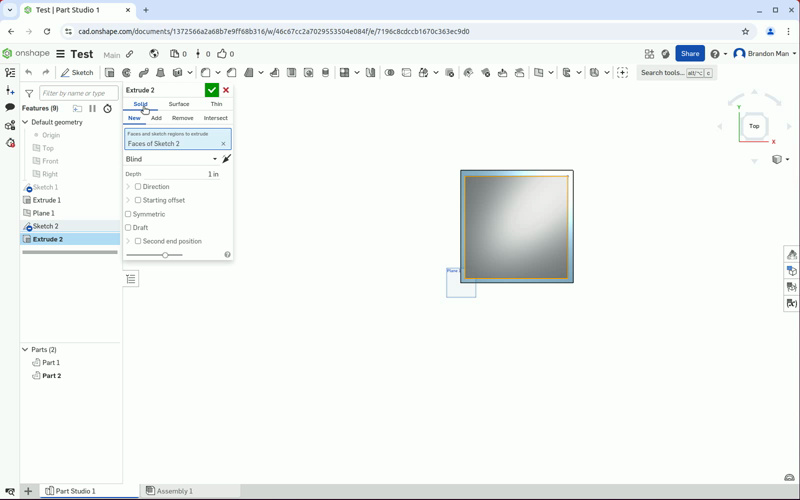
click(143, 106)
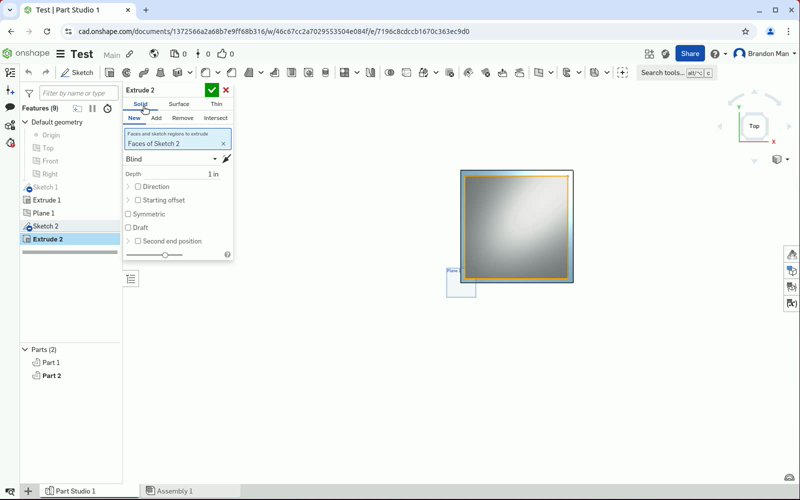
mouse_move(186, 120)
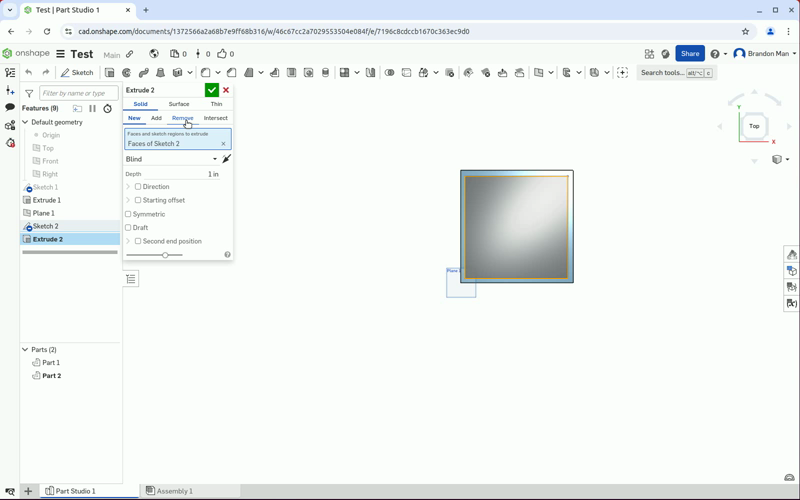
click(186, 120)
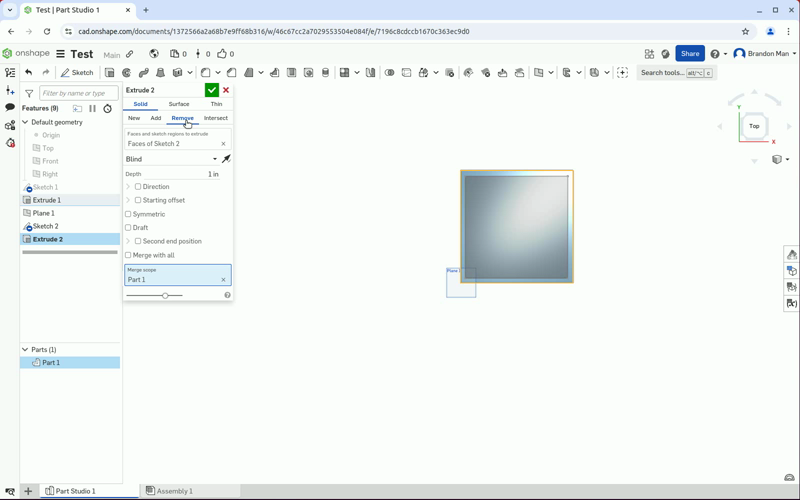
key(tab, 4)
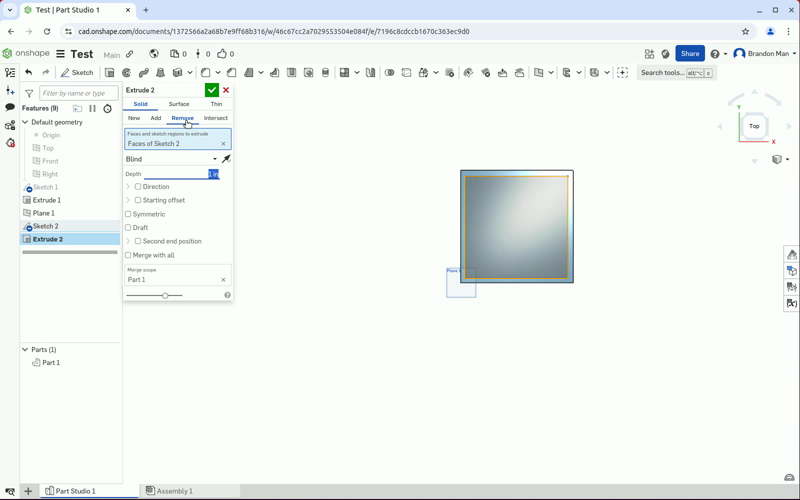
text(9.147)
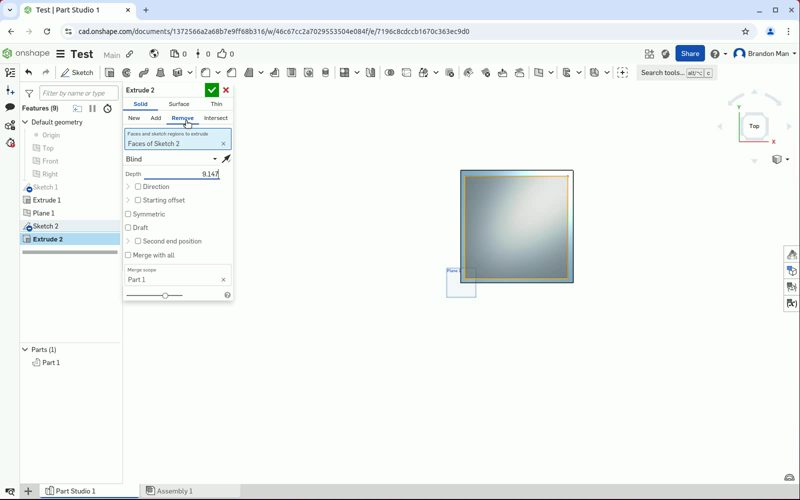
key(tab, 6)
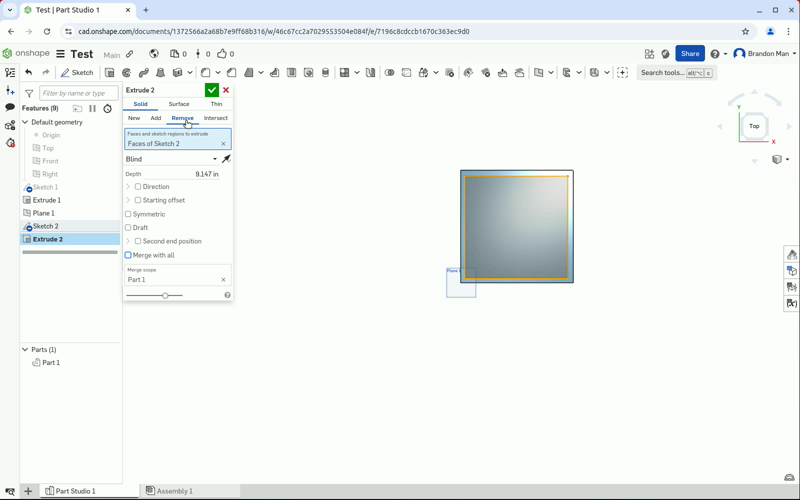
key(space)
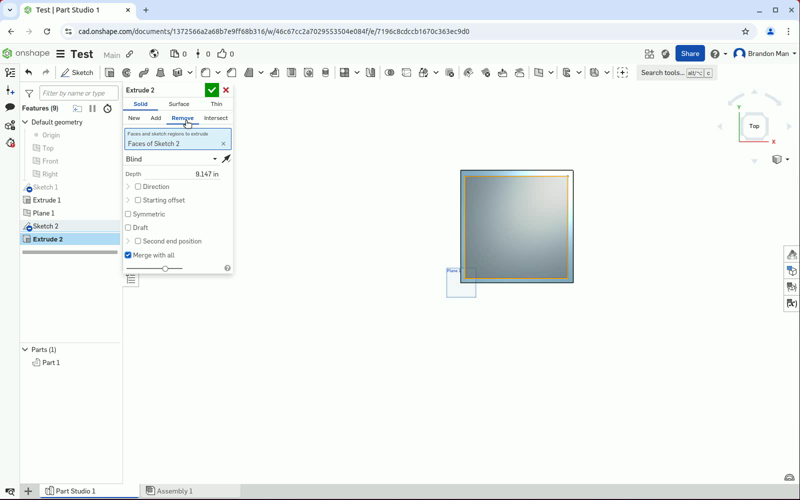
key(enter)
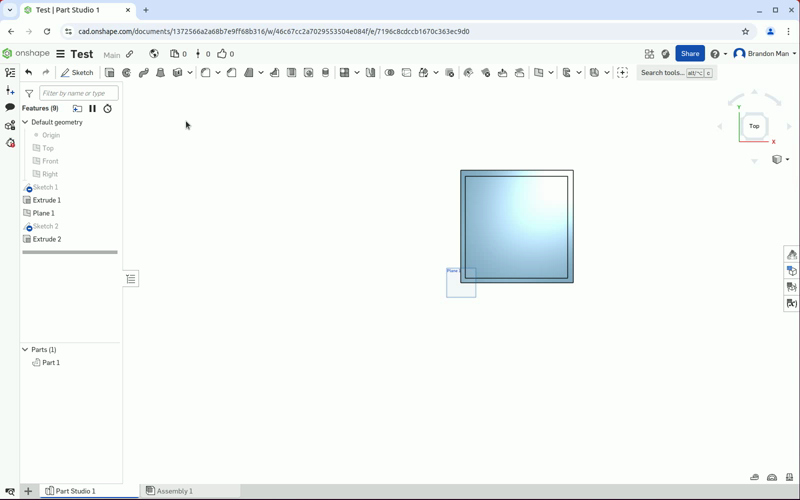
key(shift+h)
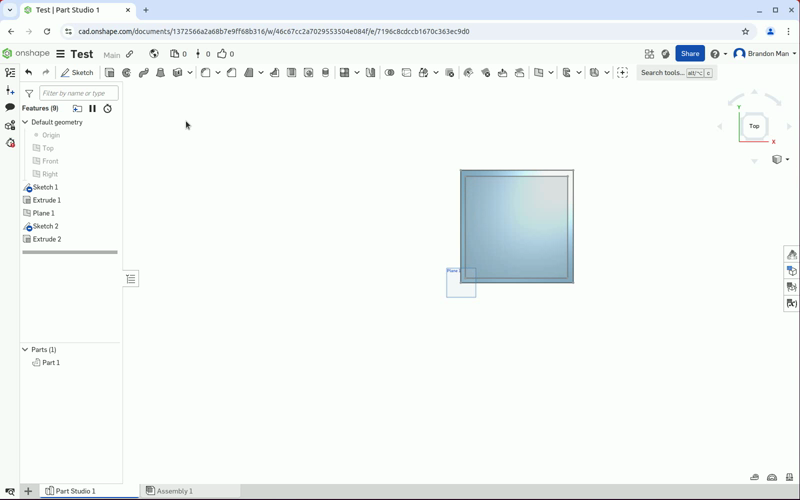
key(shift+h)
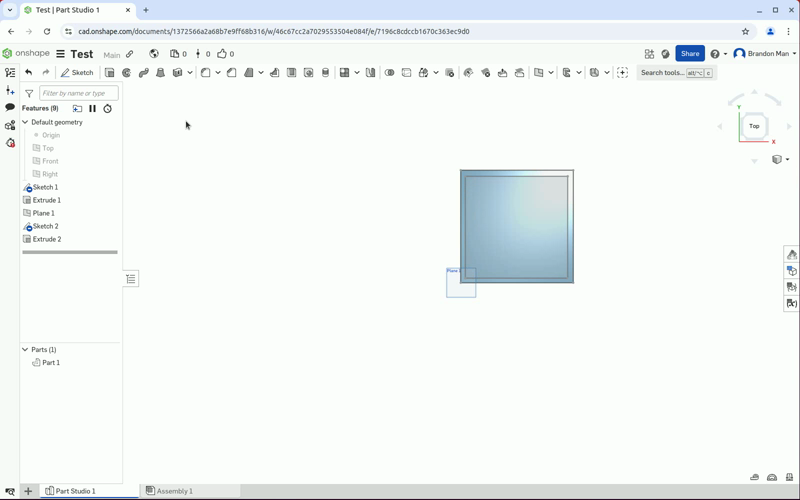
key(shift+7)
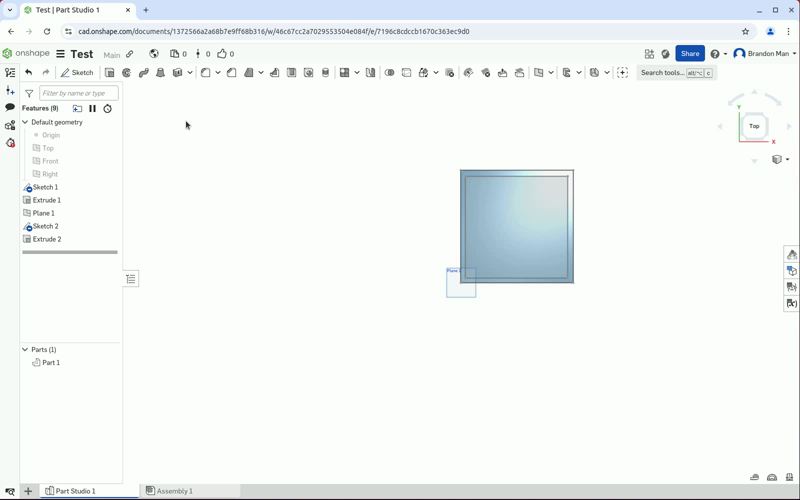
key(up, 3)
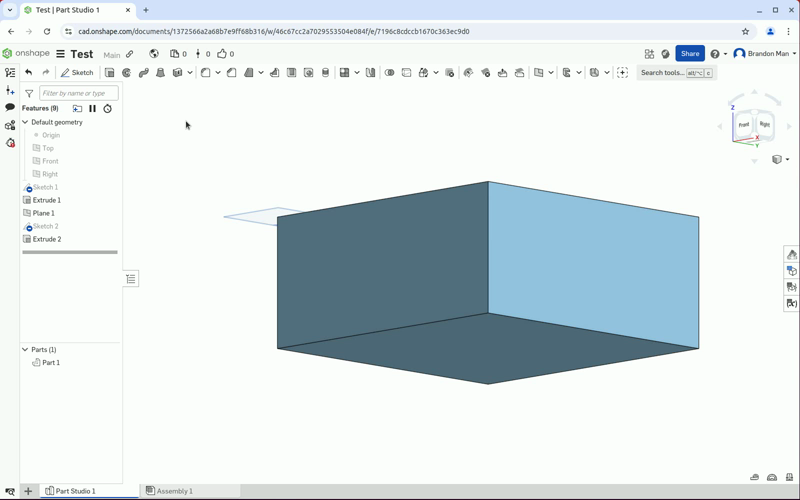
key(left, 3)
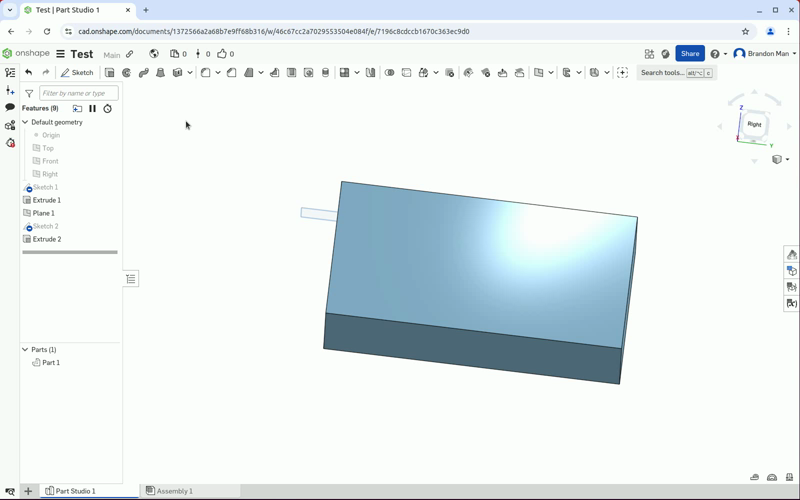
key(right, 3)
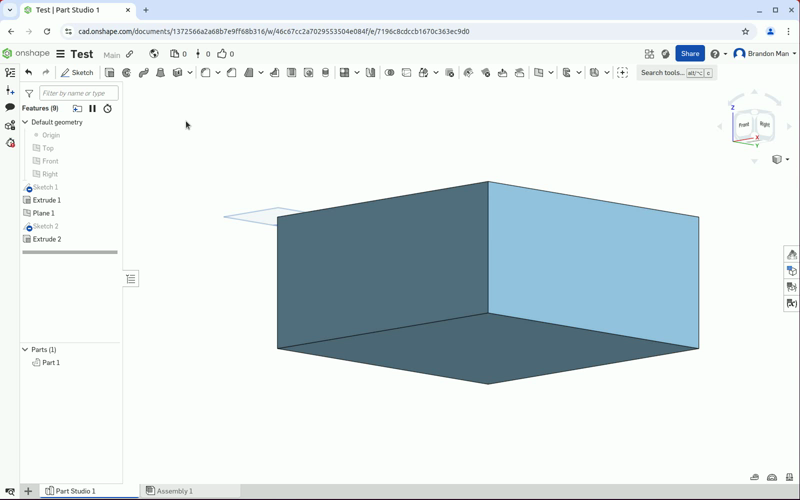
key(down, 3)
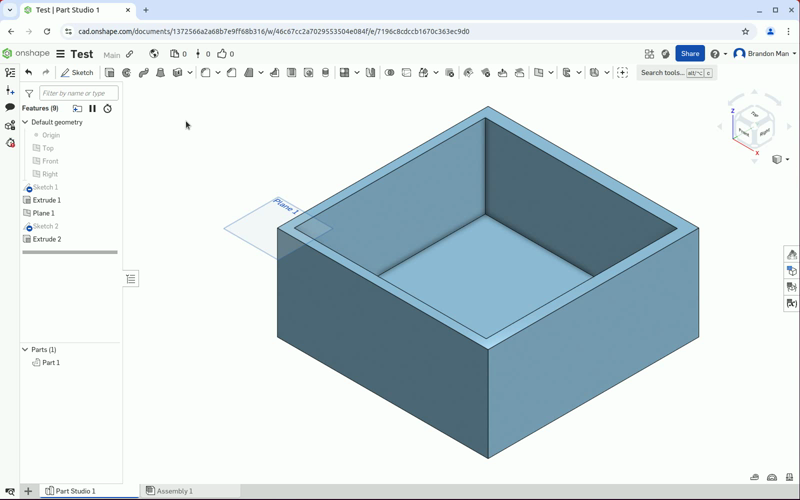
mouse_move(73, 189)
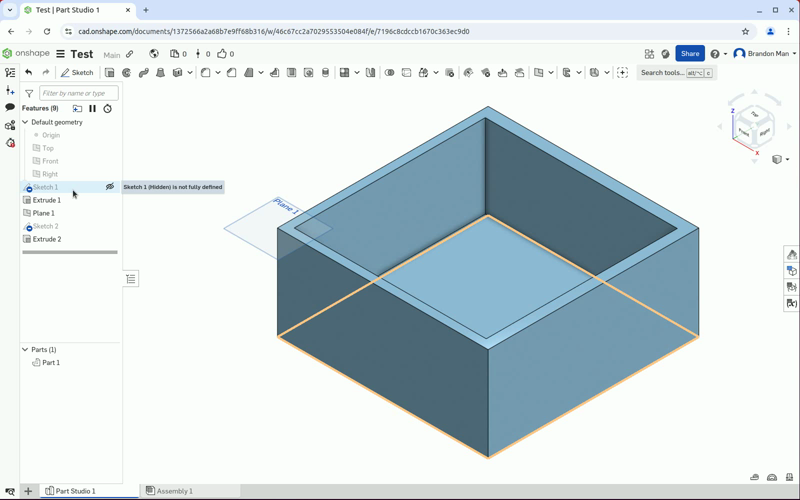
click(73, 189)